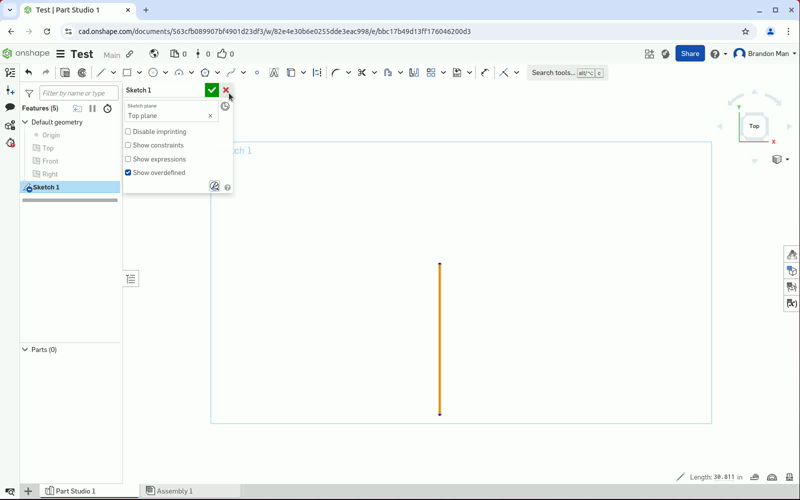
key(shift+h)
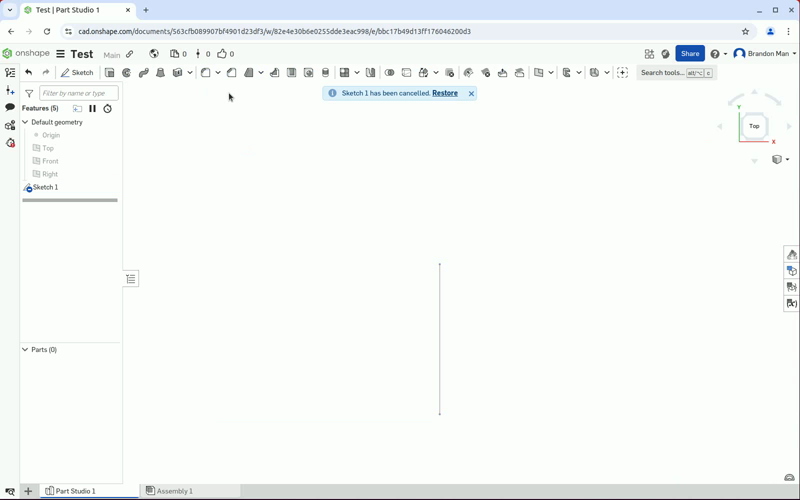
key(shift+s)
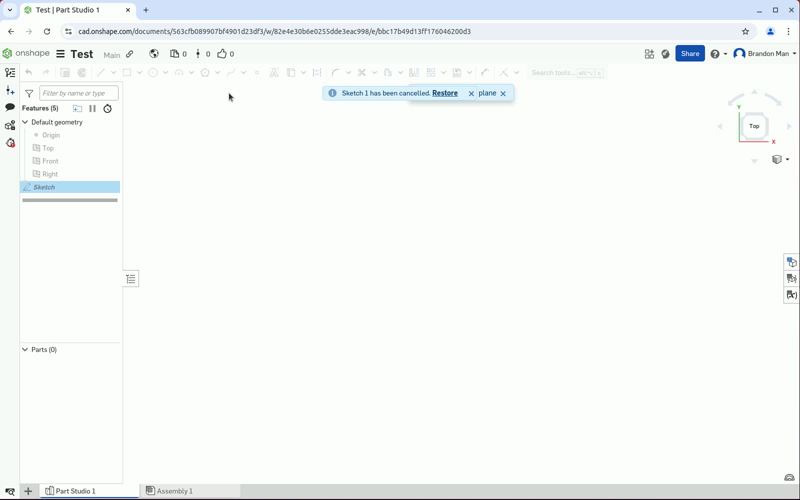
mouse_move(73, 150)
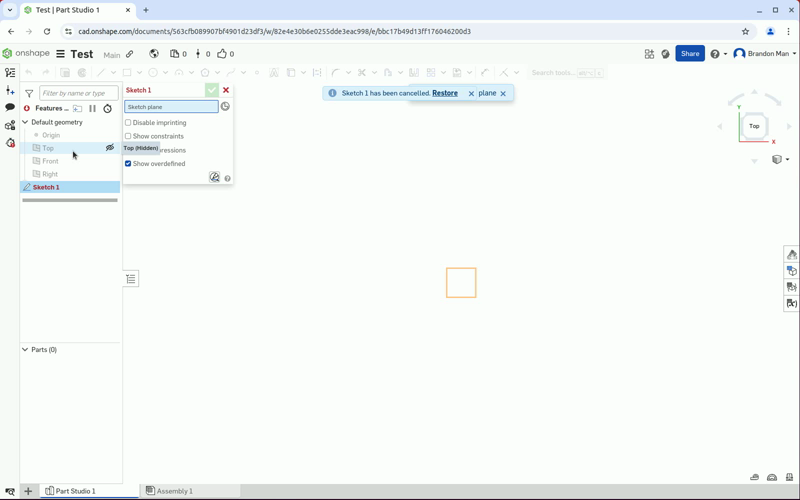
click(73, 150)
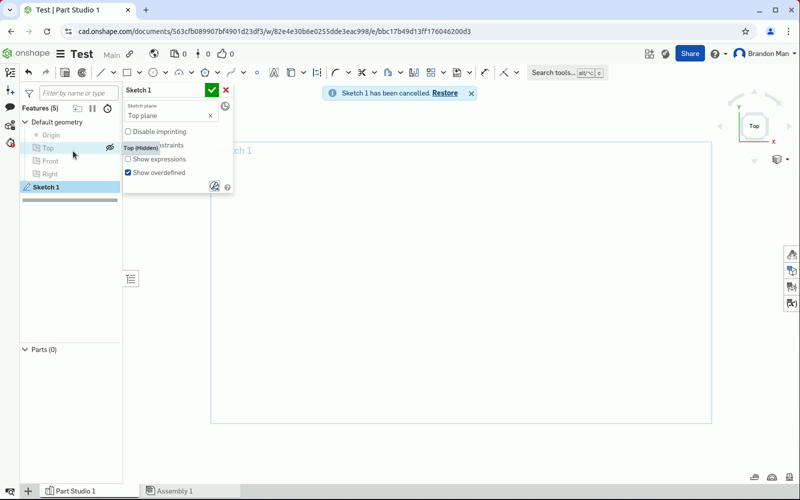
mouse_move(73, 352)
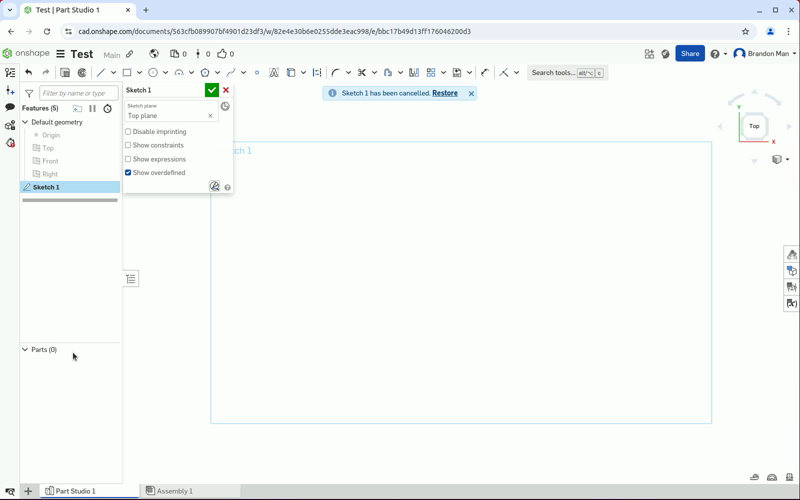
key(y)
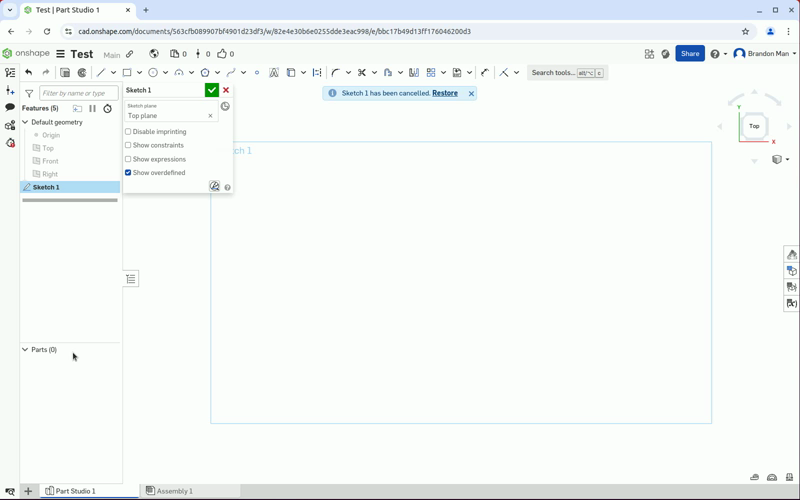
key(l)
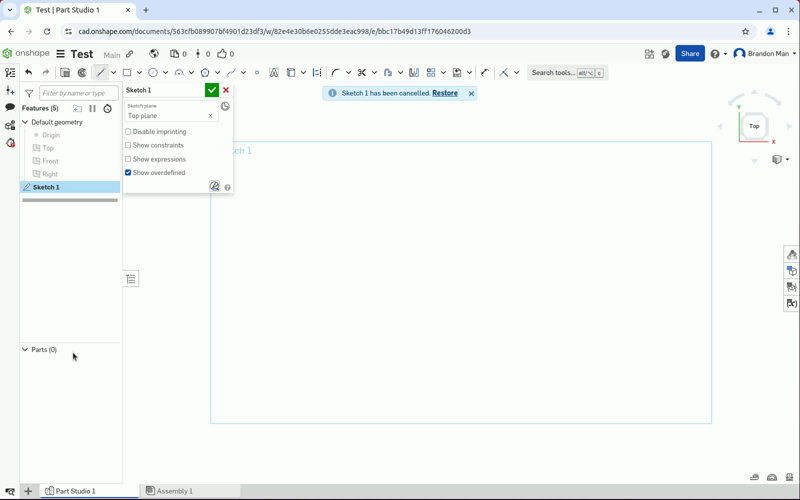
key_down(shift)
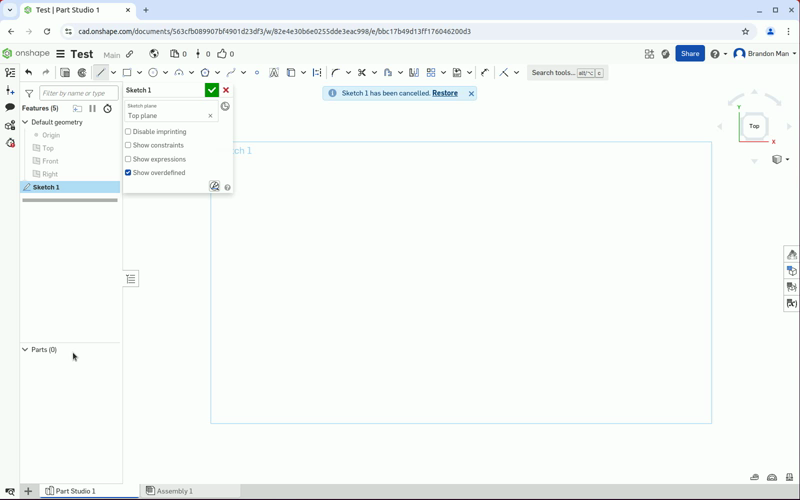
mouse_move(348, 395)
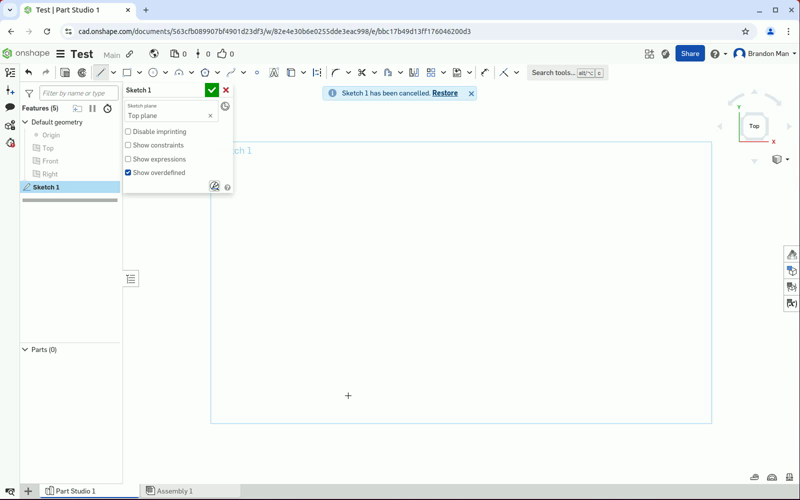
click(348, 395)
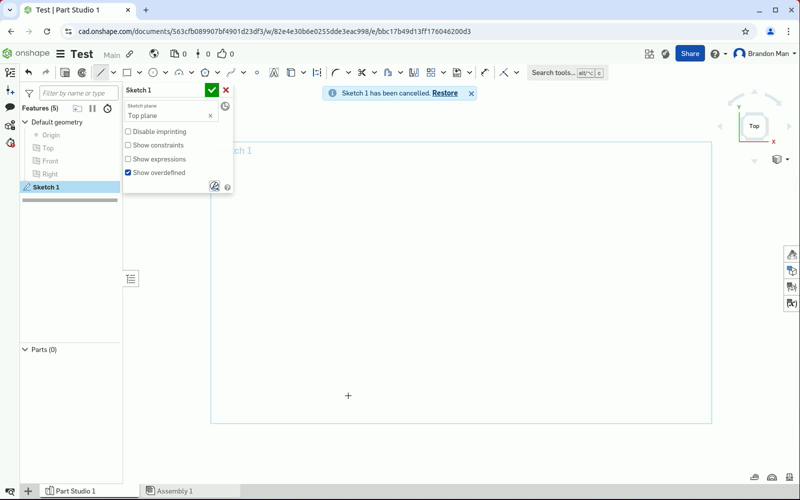
key_up(shift)
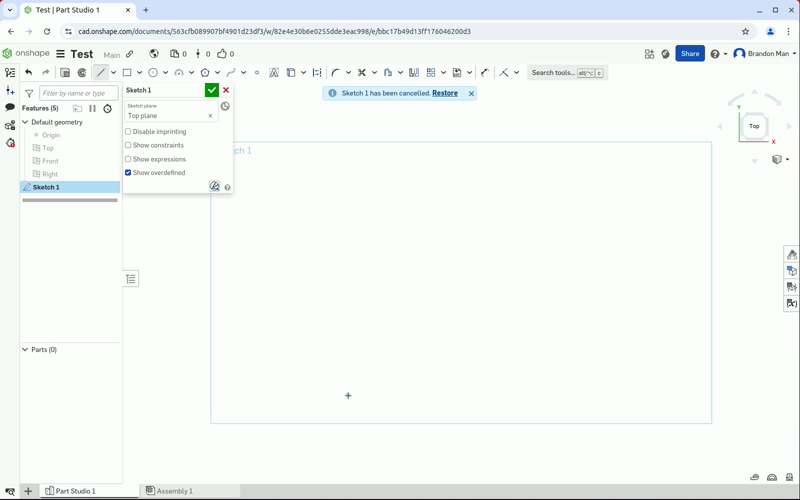
key_down(shift)
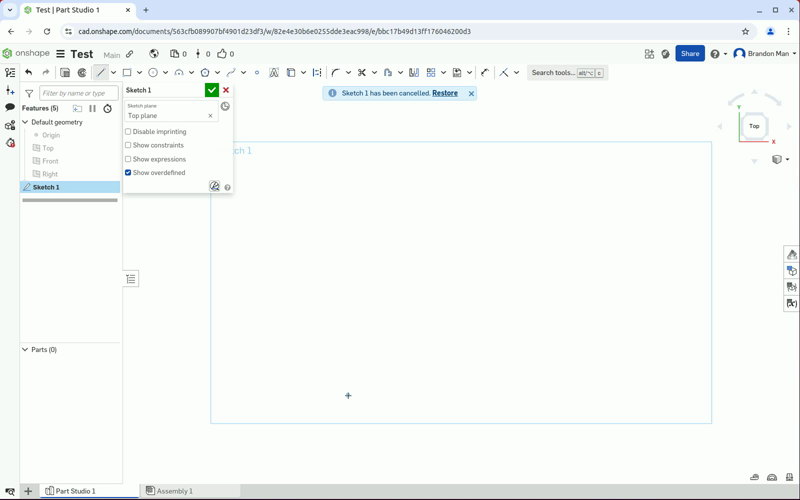
mouse_move(572, 395)
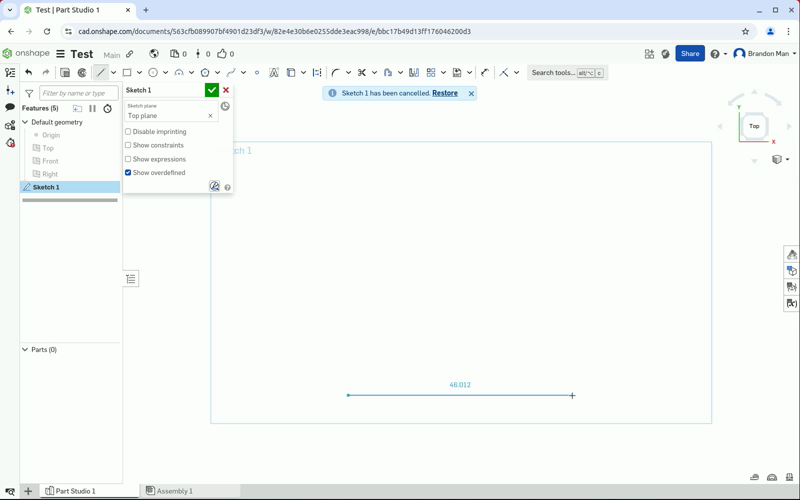
click(572, 395)
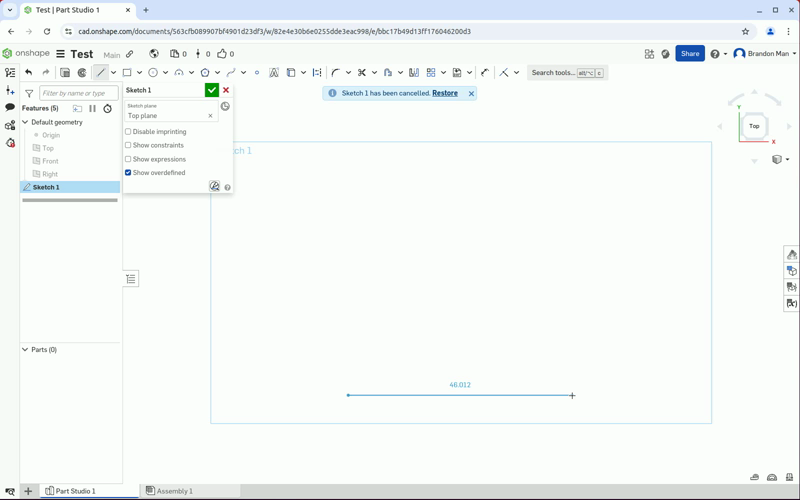
key_up(shift)
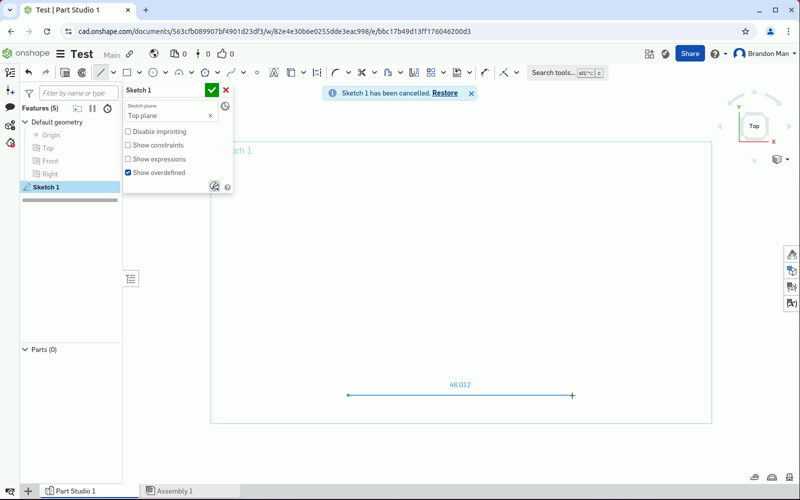
key_down(shift)
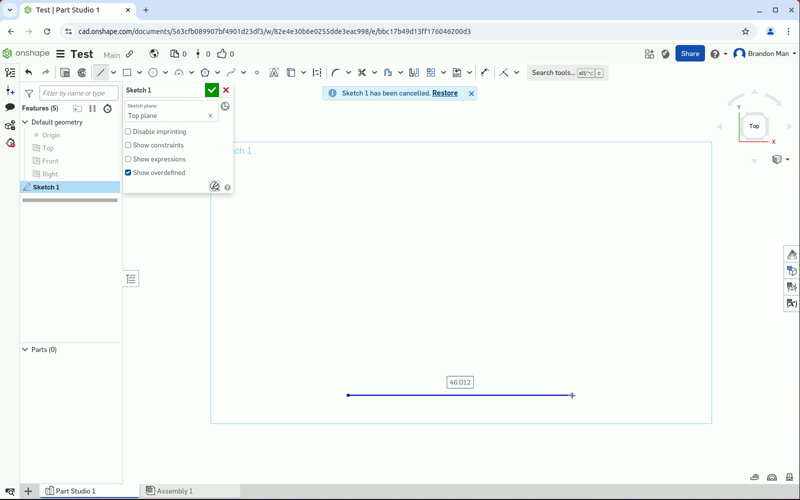
mouse_move(572, 171)
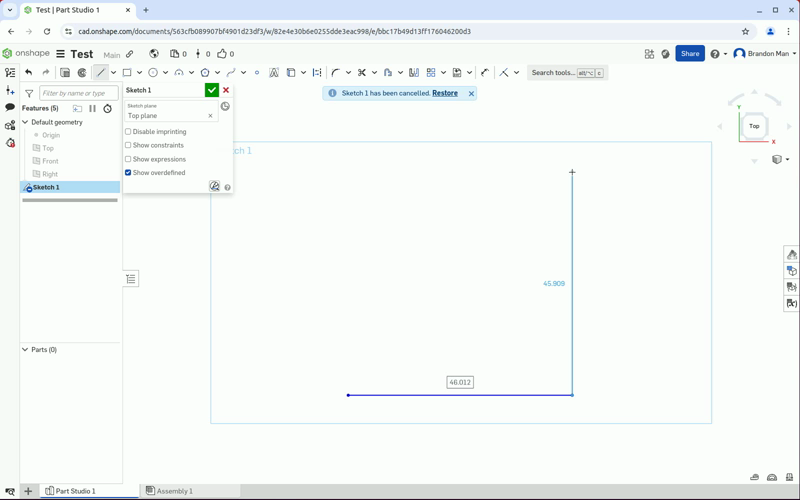
click(572, 171)
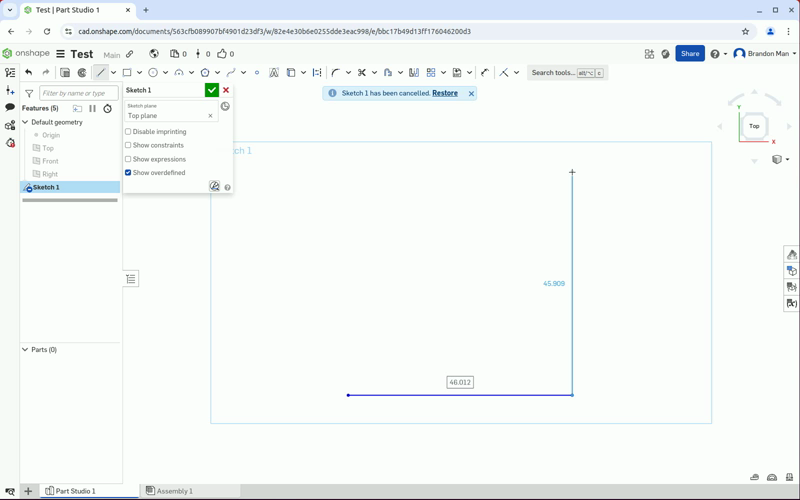
key_up(shift)
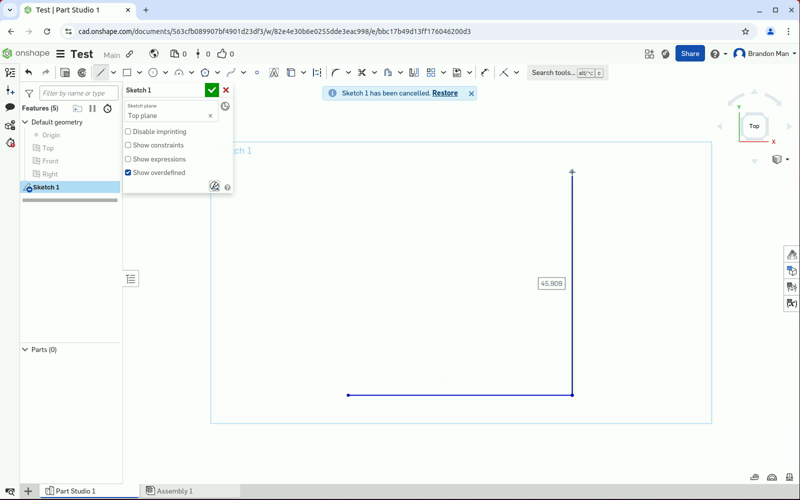
key_down(shift)
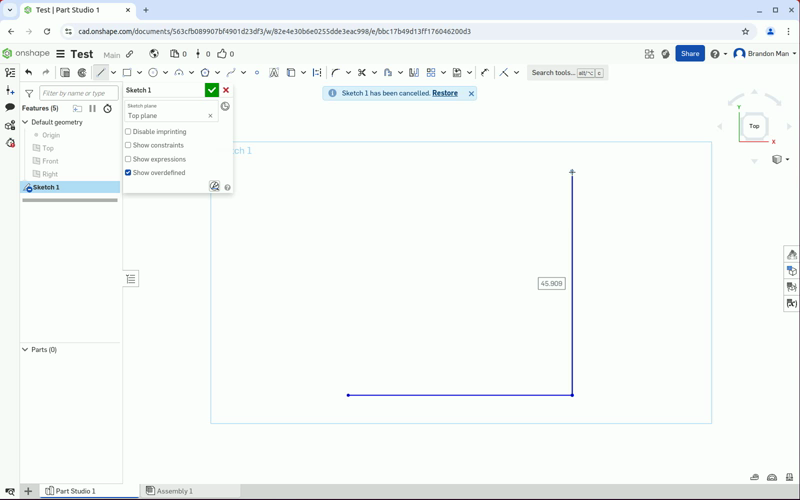
mouse_move(348, 171)
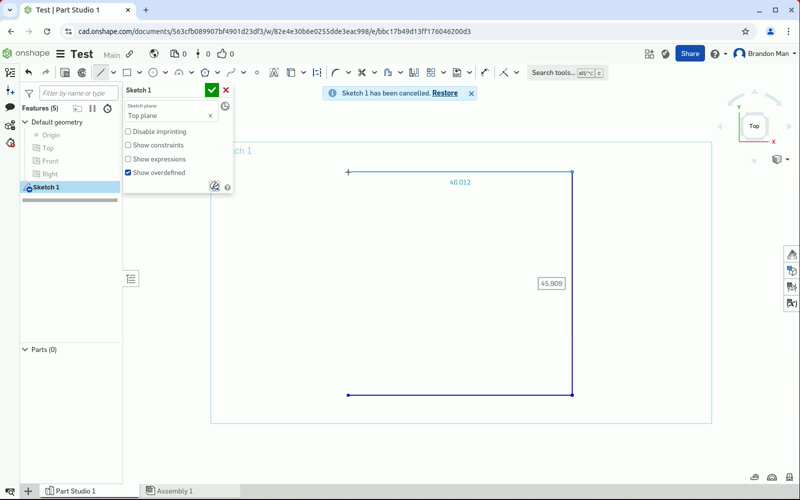
click(348, 171)
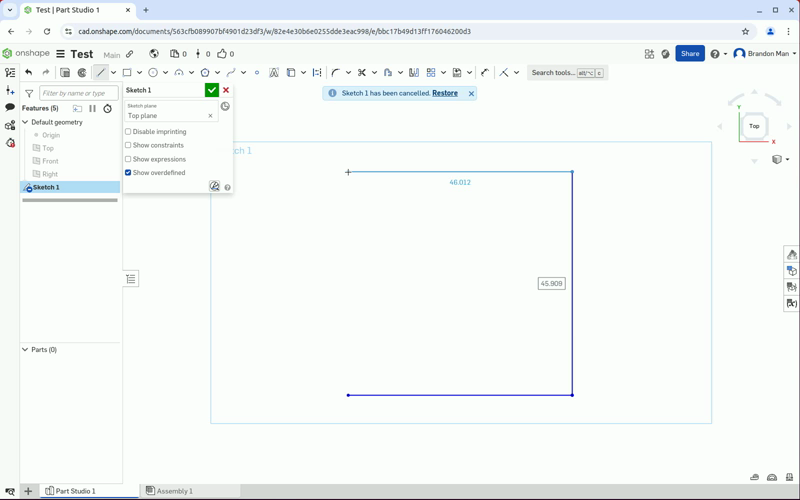
key_up(shift)
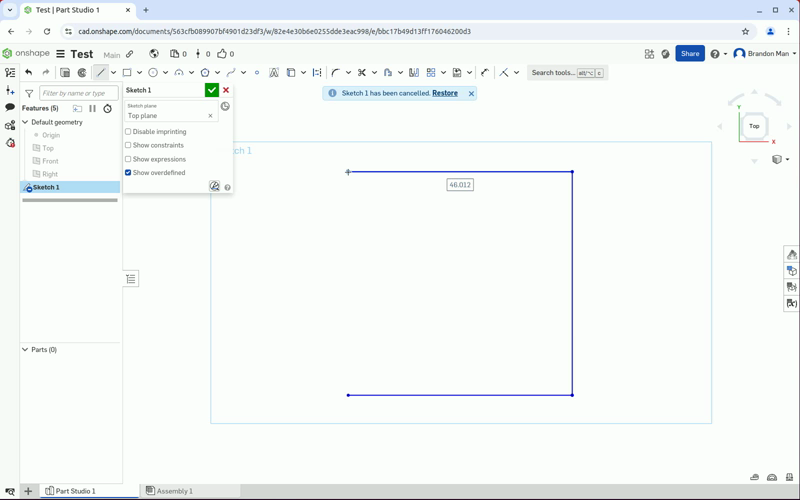
key_down(shift)
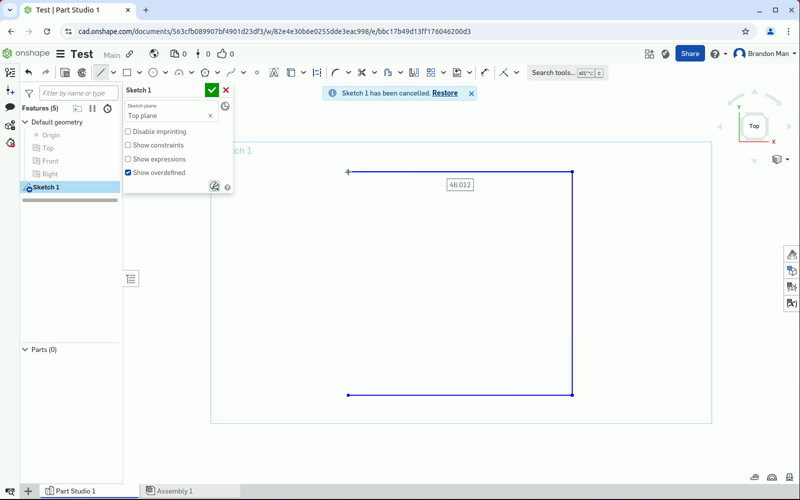
mouse_move(348, 395)
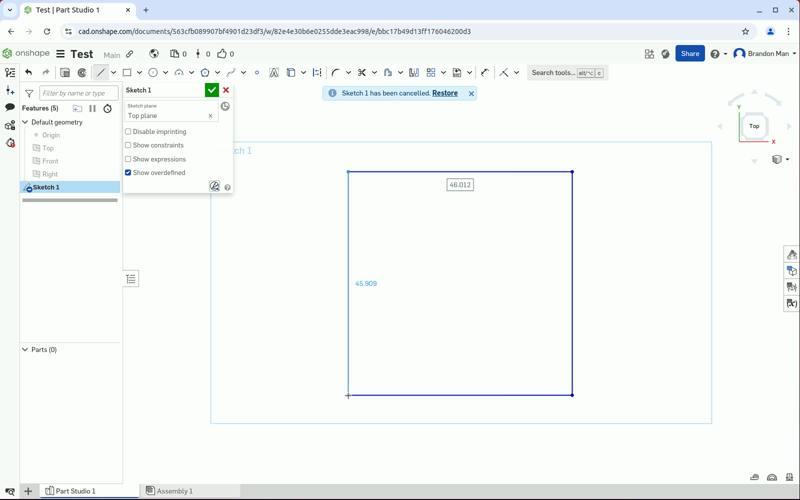
key_up(shift)
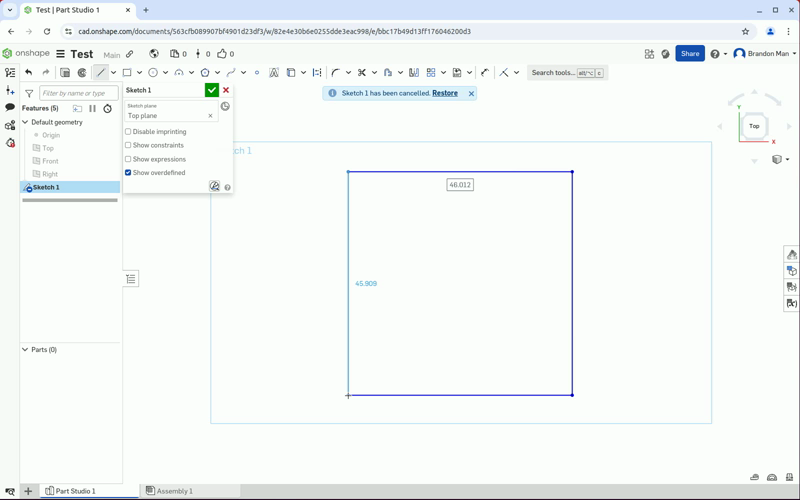
click(348, 395)
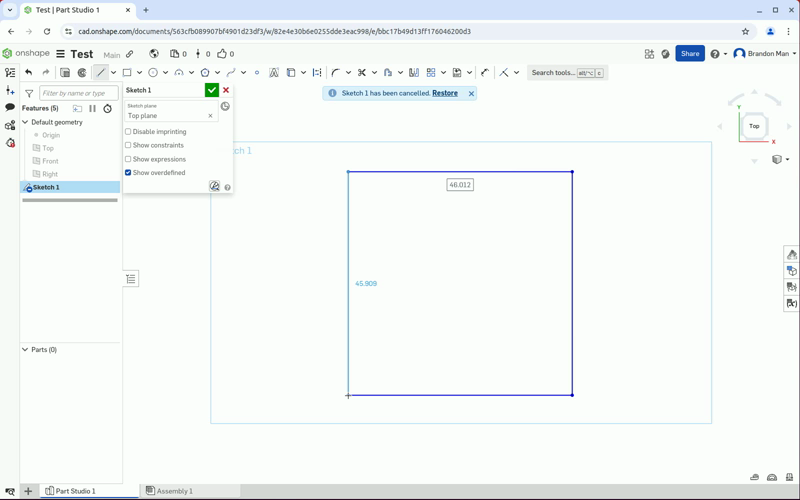
key(esc)
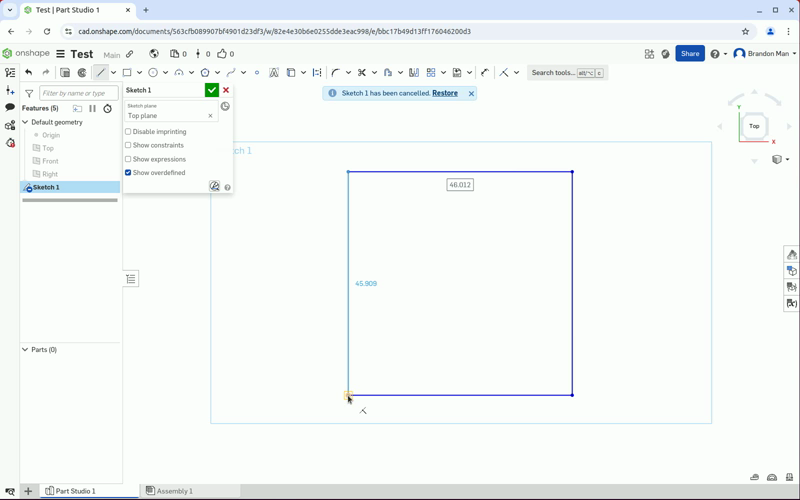
key(c)
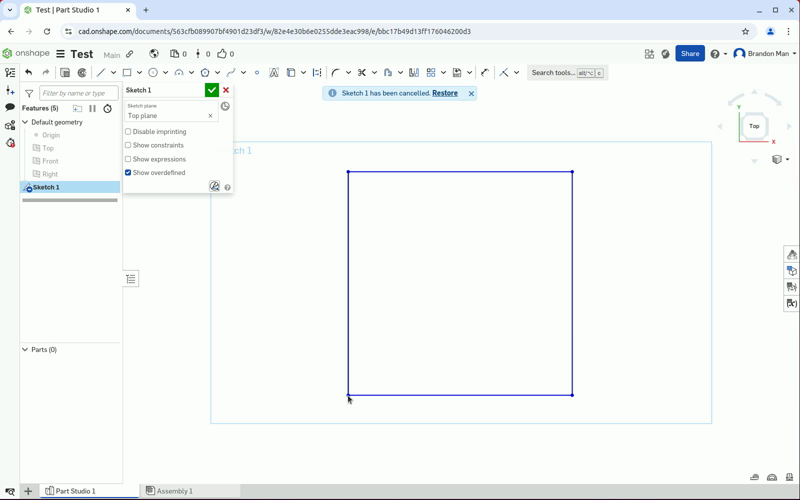
key_down(shift)
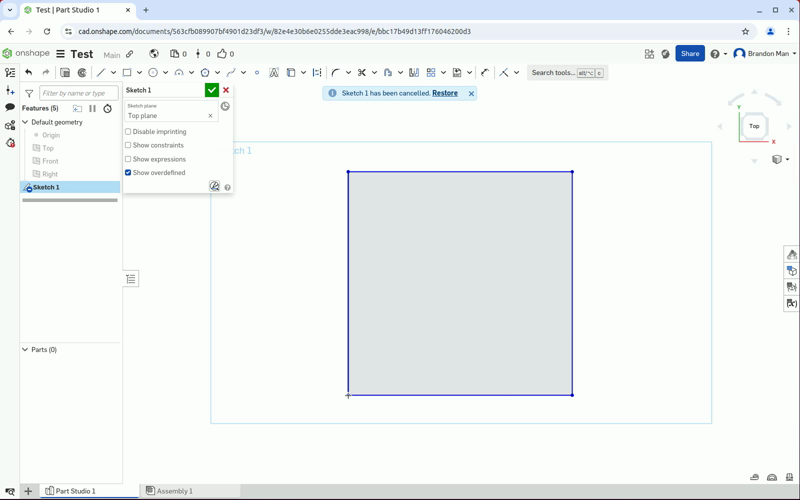
mouse_move(461, 282)
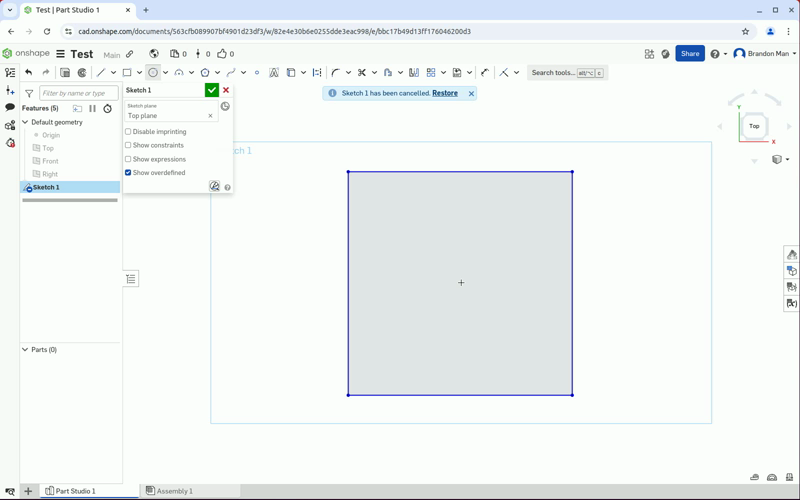
click(461, 282)
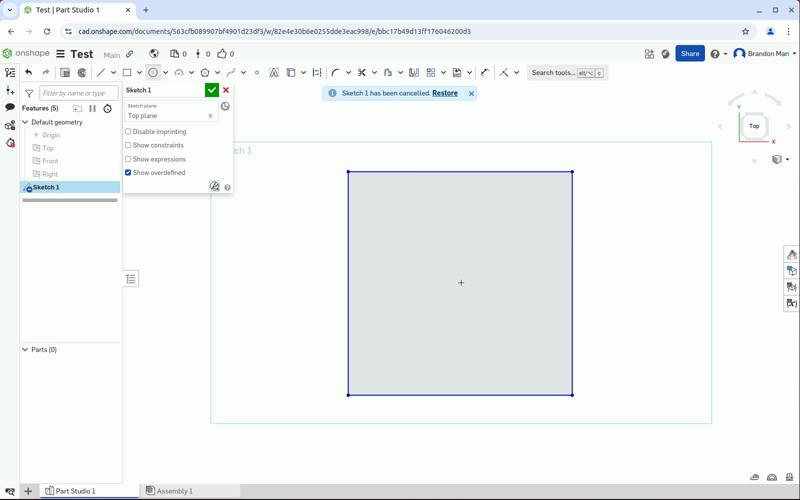
key_up(shift)
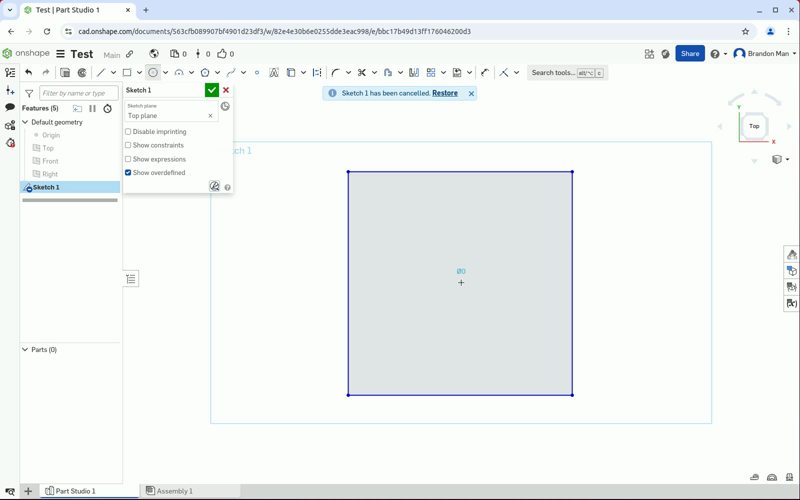
mouse_move(553, 282)
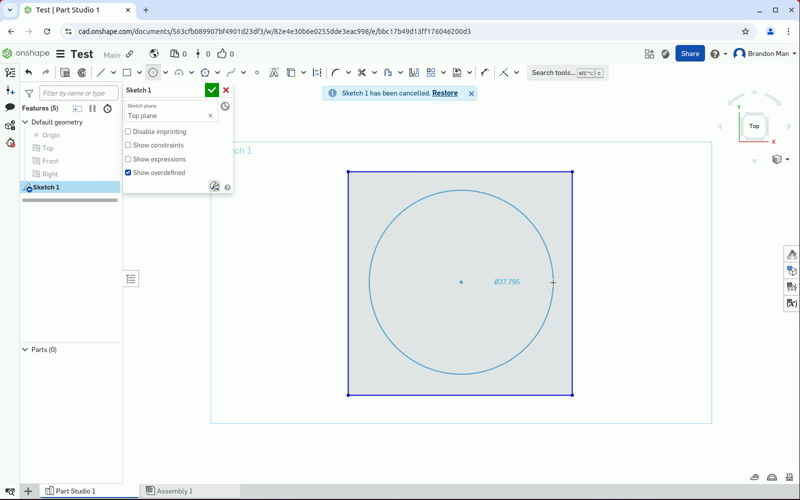
click(553, 282)
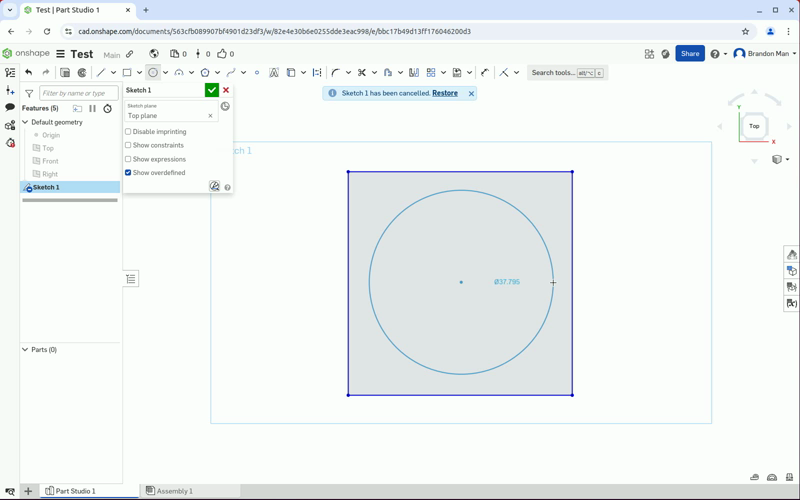
key(esc)
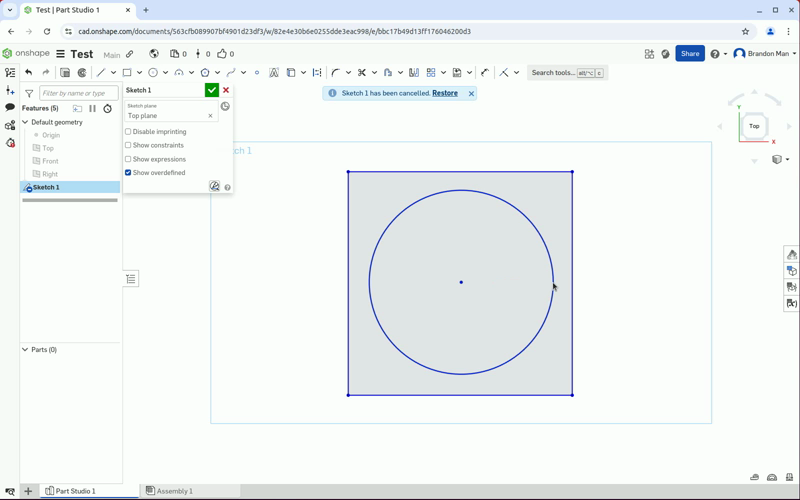
mouse_move(384, 377)
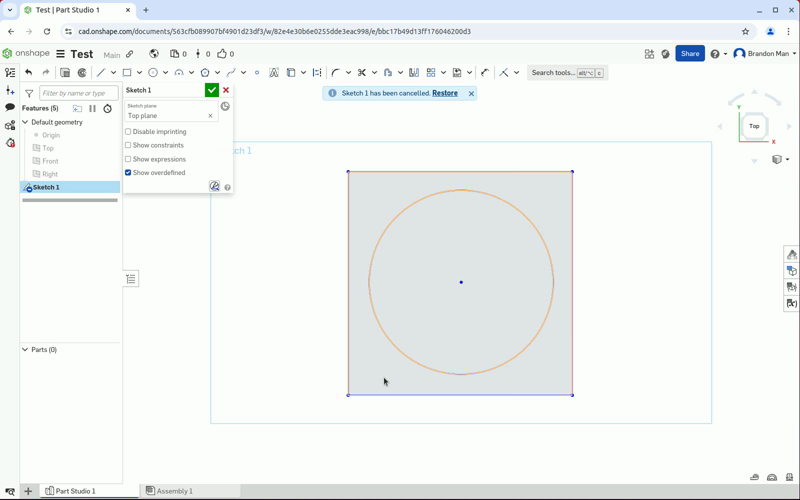
click(384, 377)
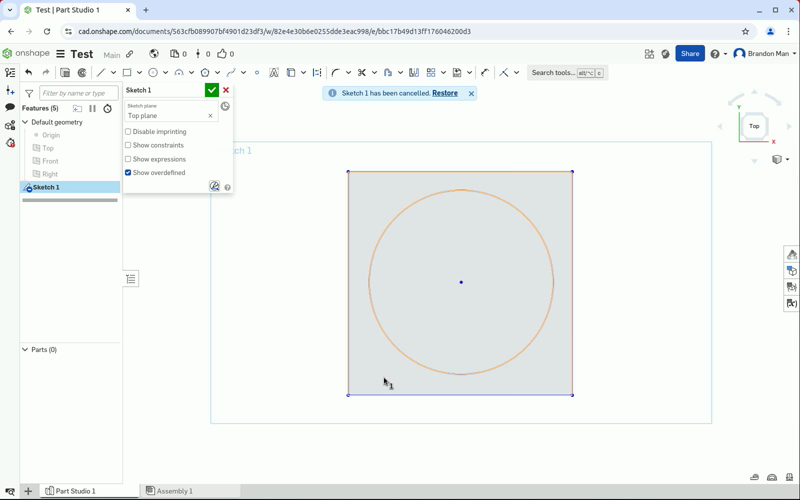
mouse_move(73, 352)
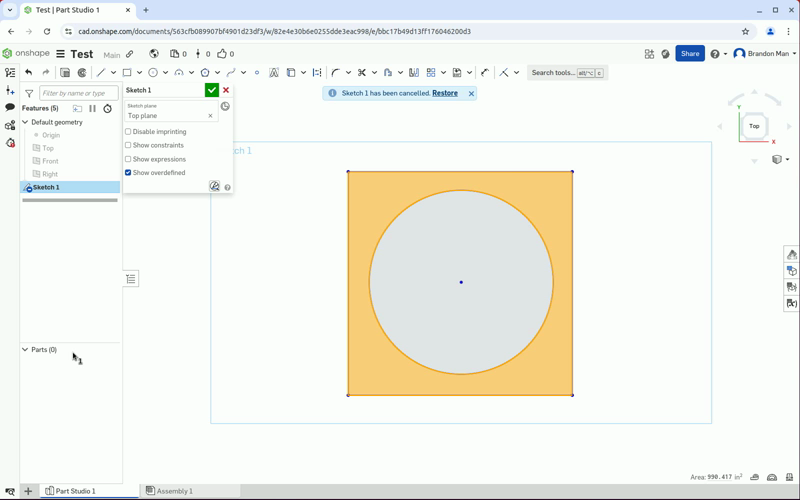
key(shift+y)
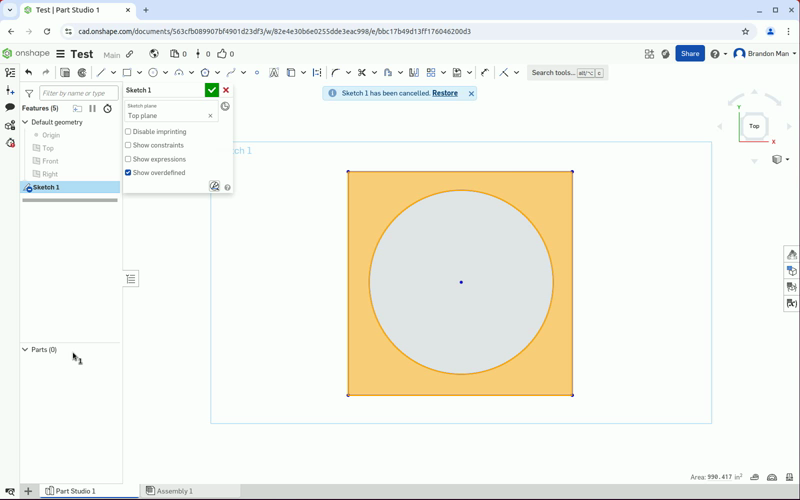
key(shift+e)
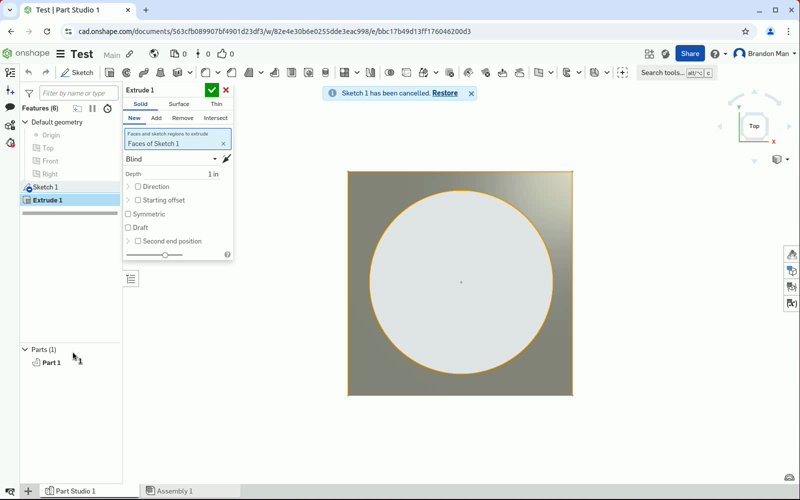
mouse_move(143, 106)
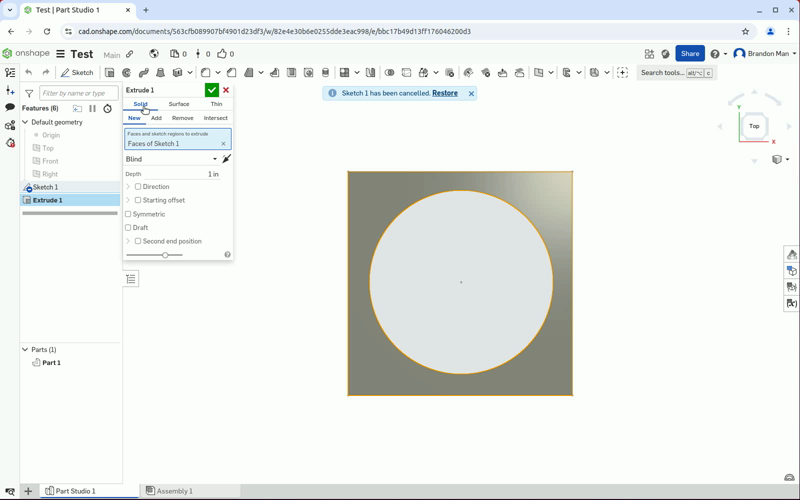
click(143, 106)
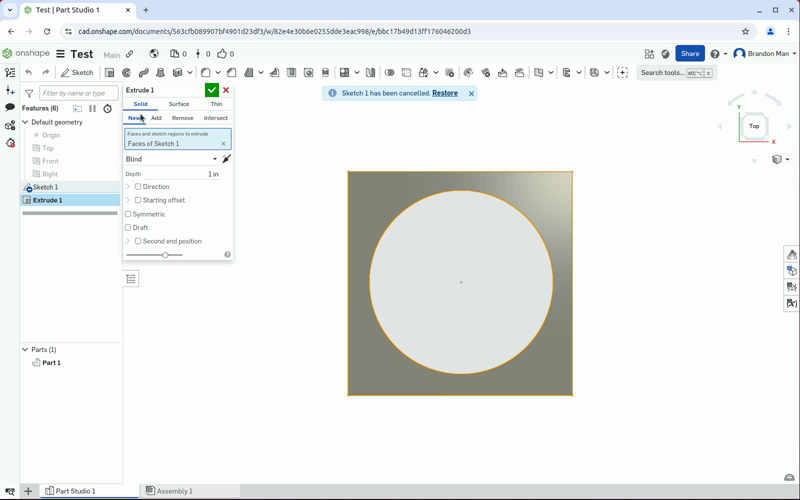
mouse_move(137, 120)
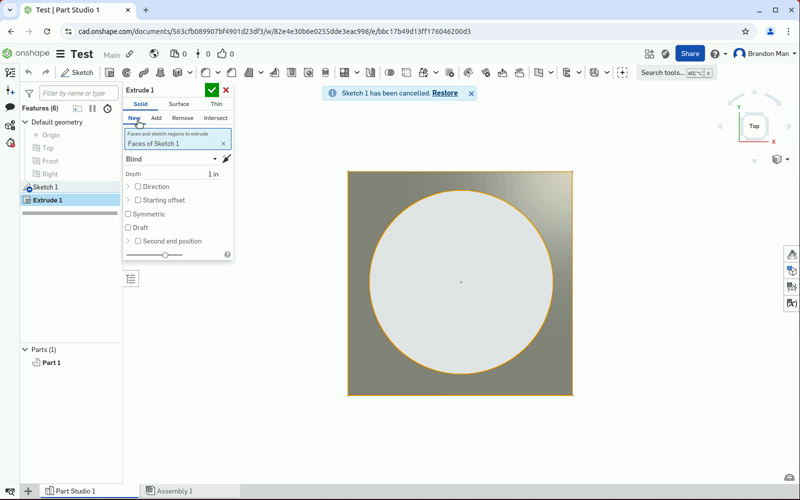
click(137, 120)
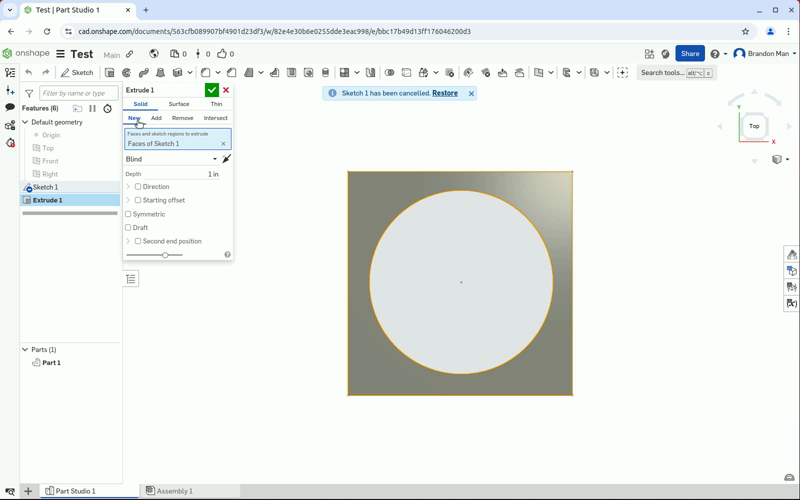
key(tab, 4)
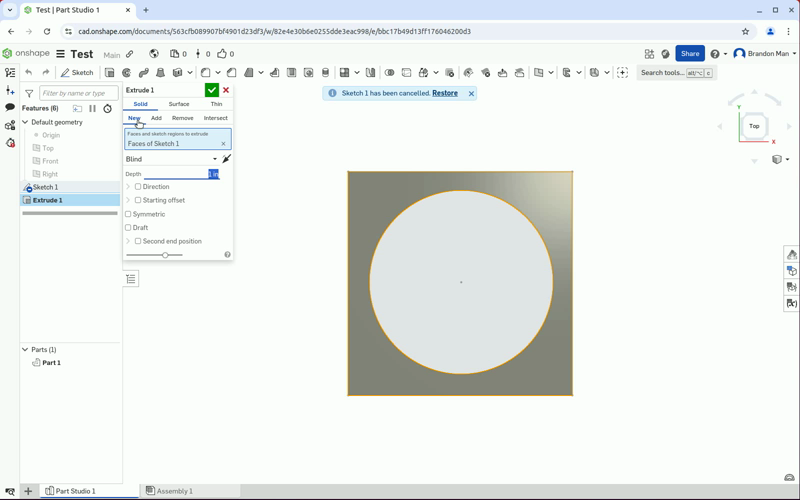
text(2.166)
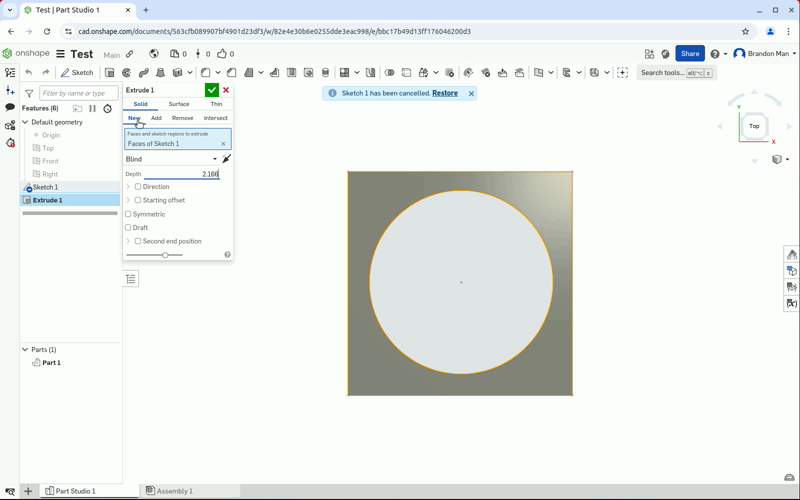
key(enter)
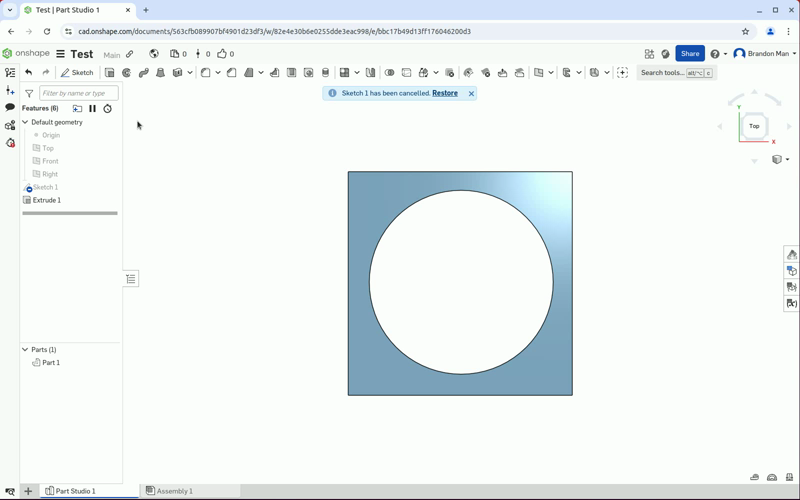
key(shift+h)
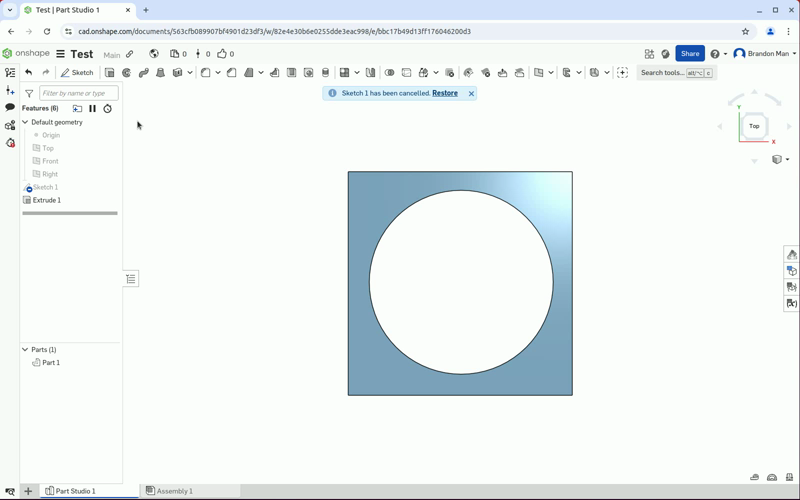
key(shift+h)
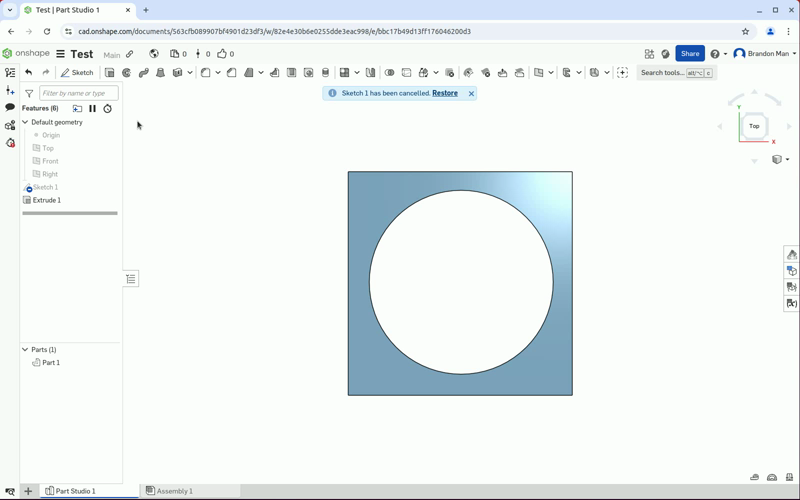
mouse_move(73, 189)
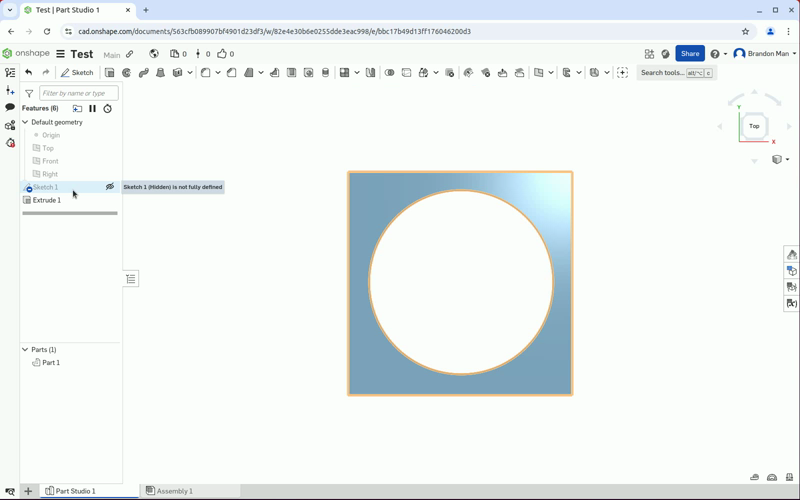
click(73, 189)
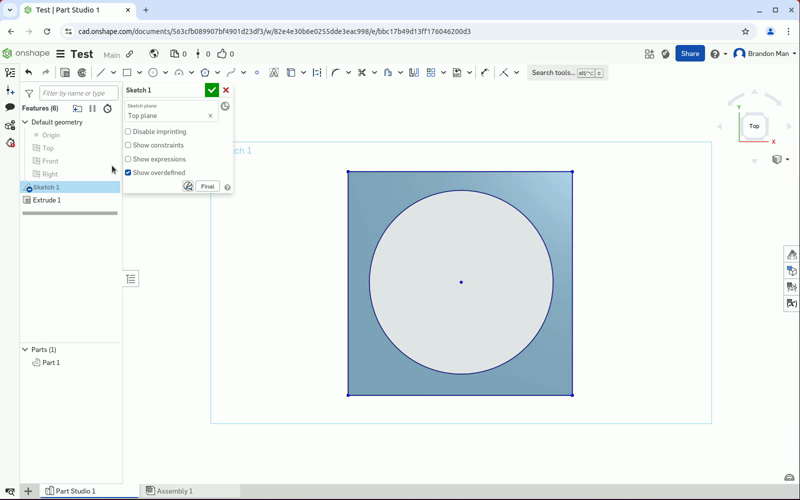
mouse_move(229, 92)
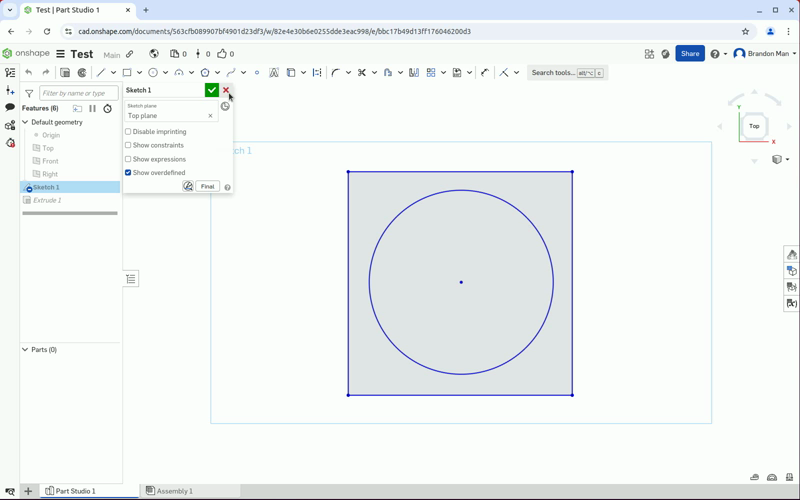
click(229, 92)
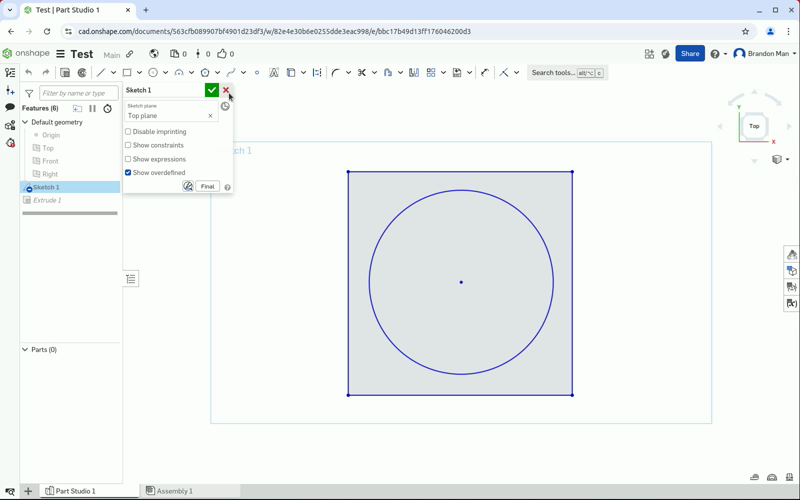
key(shift+s)
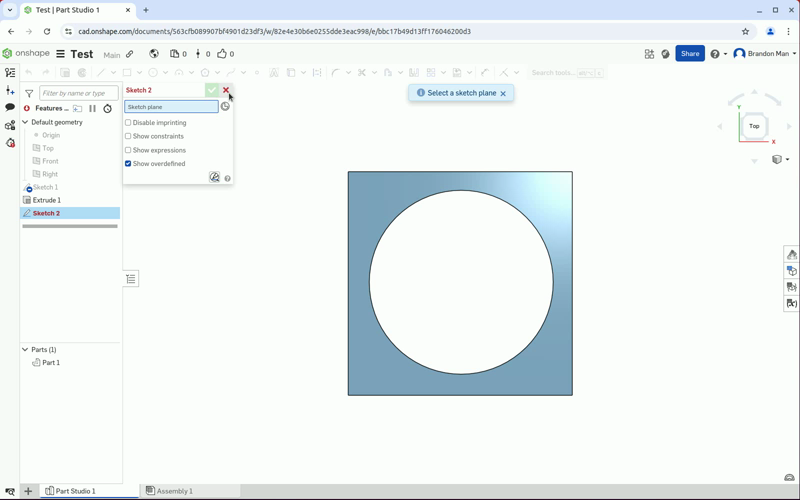
mouse_move(73, 150)
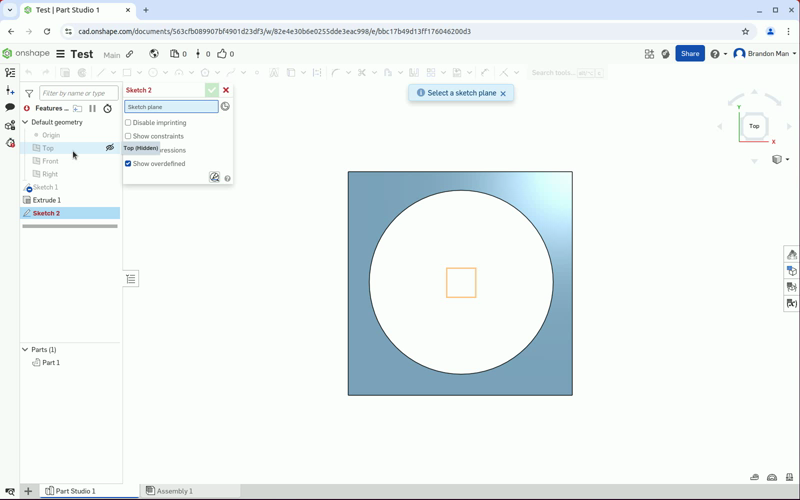
click(73, 150)
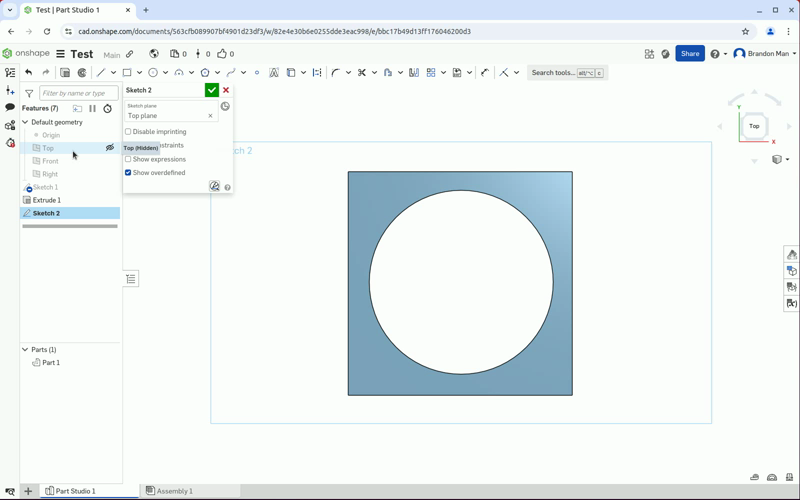
mouse_move(73, 352)
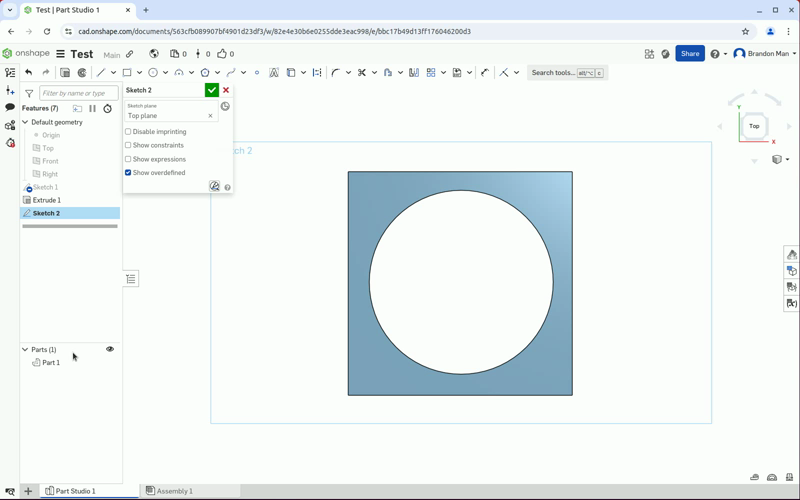
key(y)
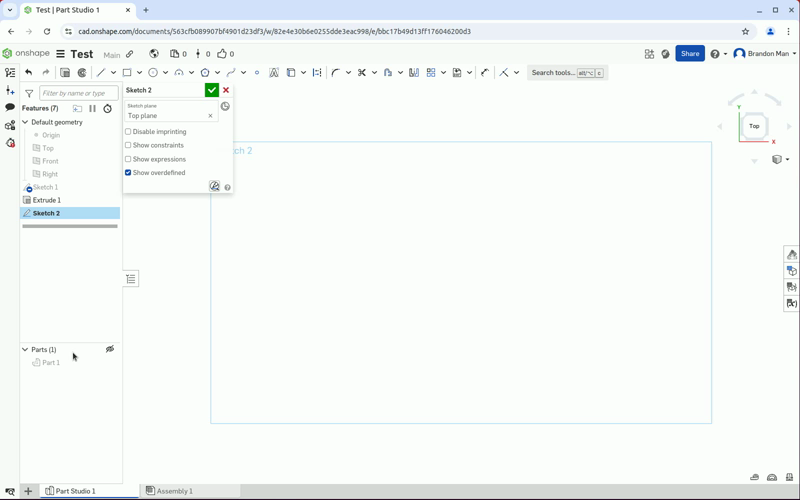
key(c)
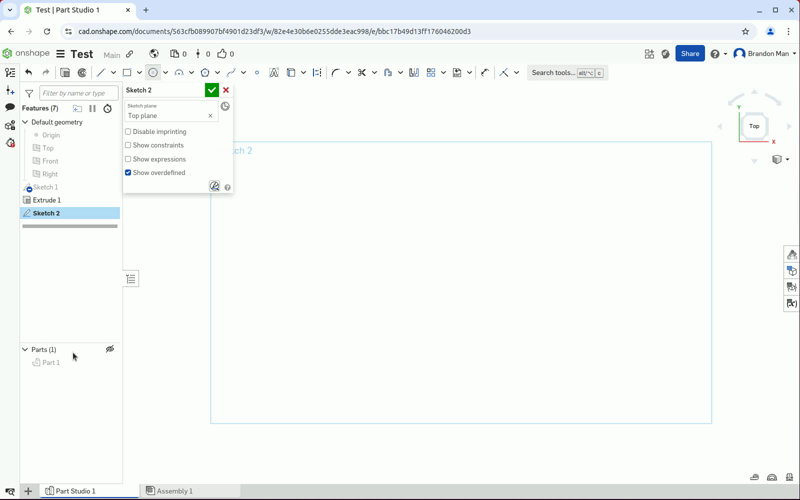
key_down(shift)
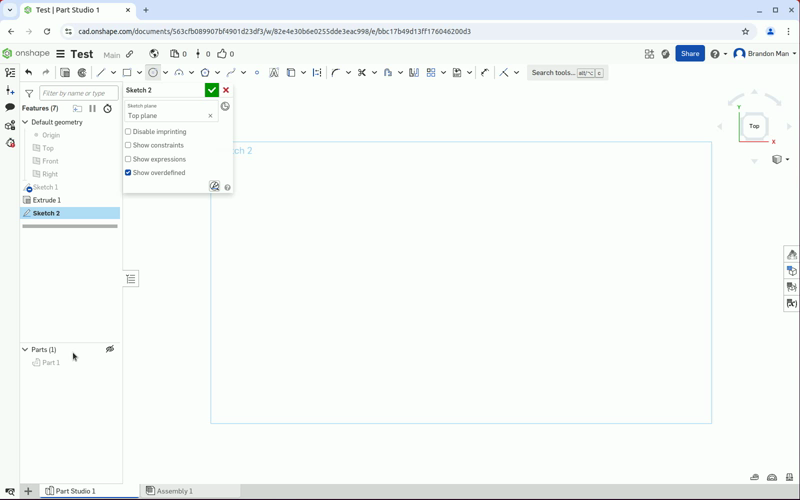
mouse_move(460, 282)
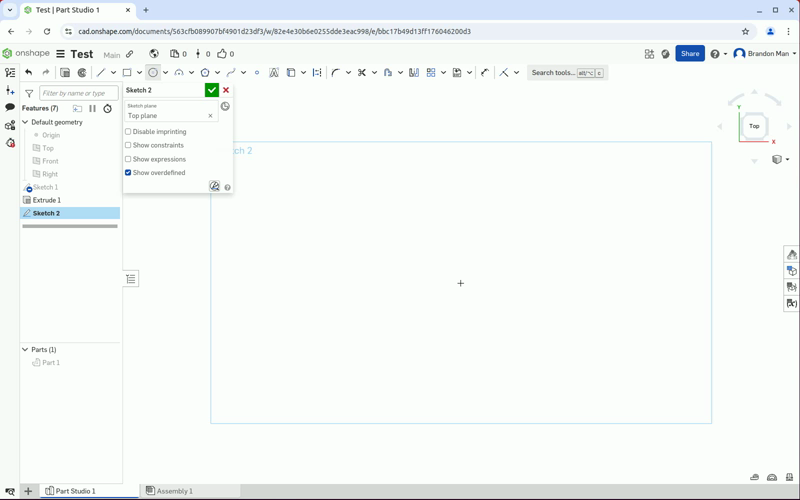
click(460, 282)
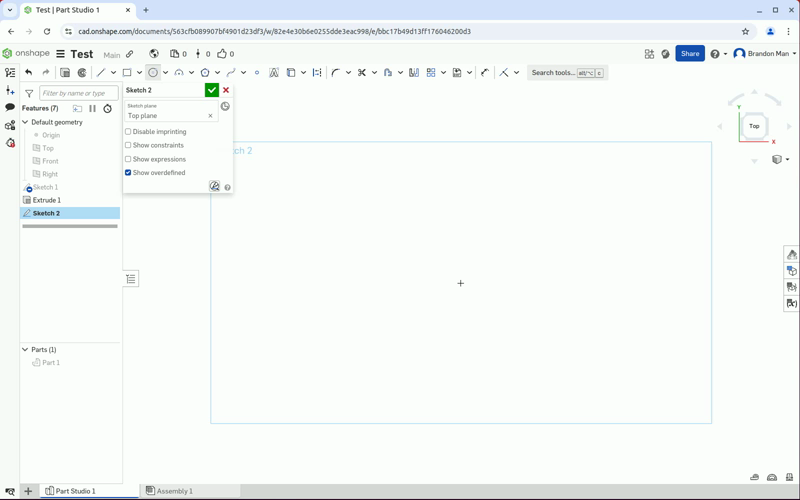
key_up(shift)
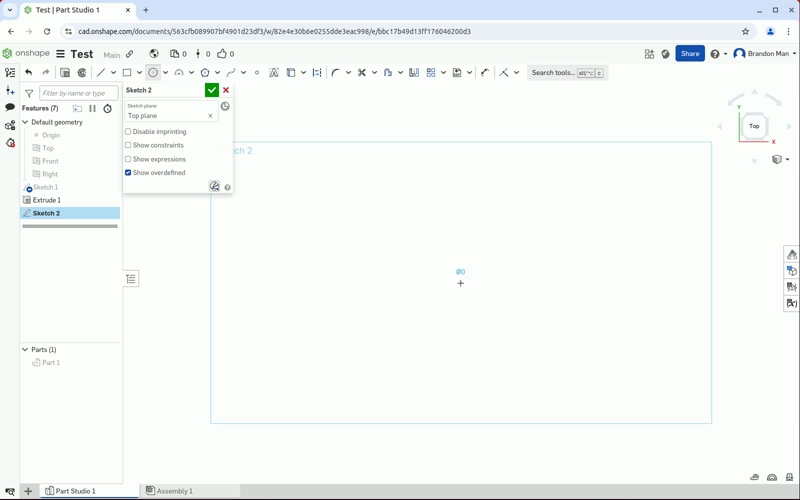
mouse_move(554, 282)
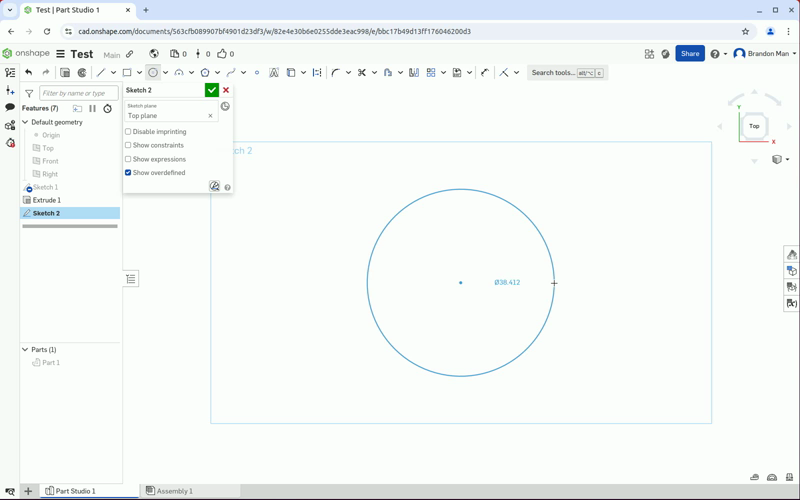
click(554, 282)
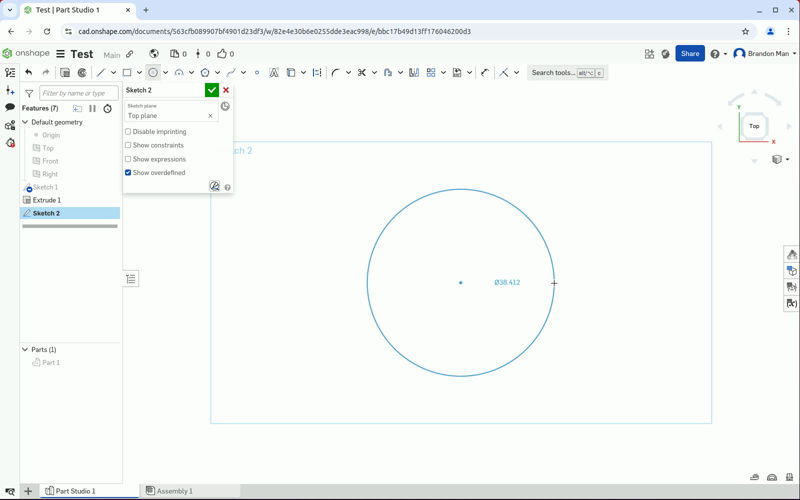
key(esc)
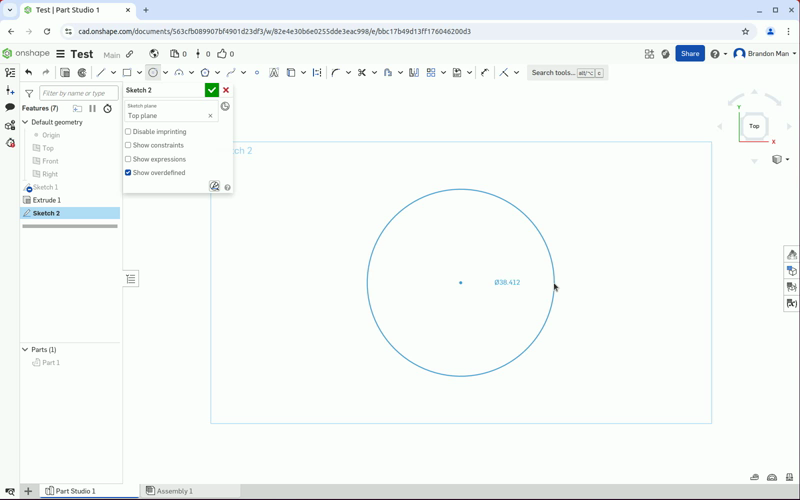
key(c)
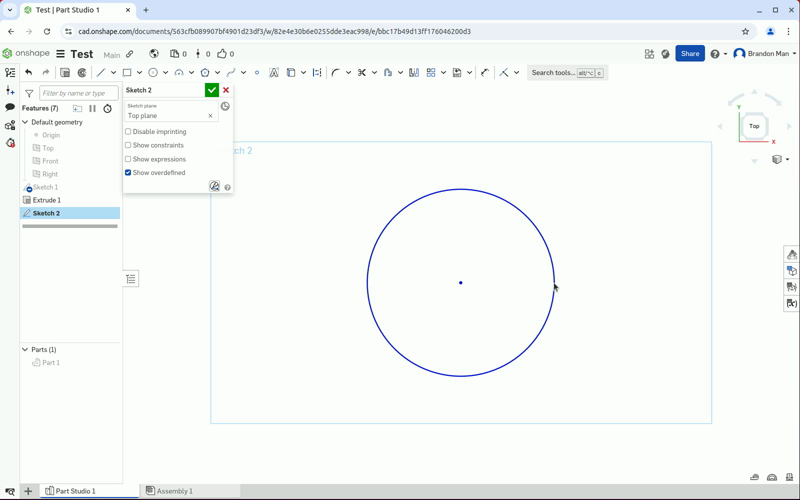
key_down(shift)
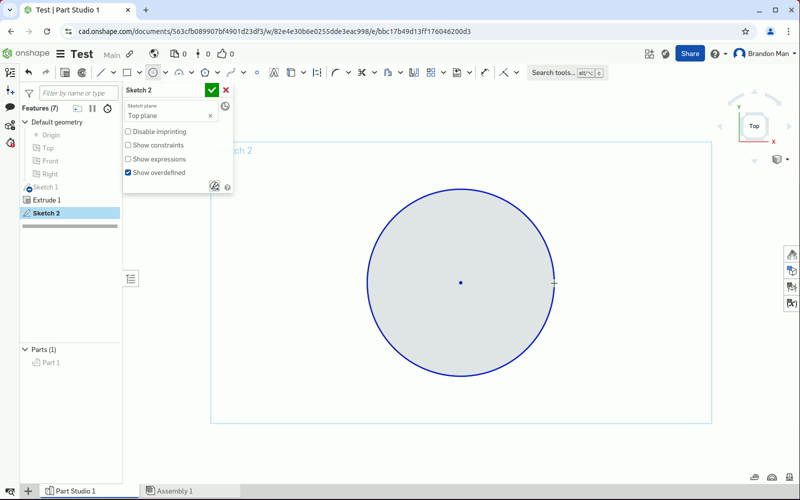
mouse_move(460, 282)
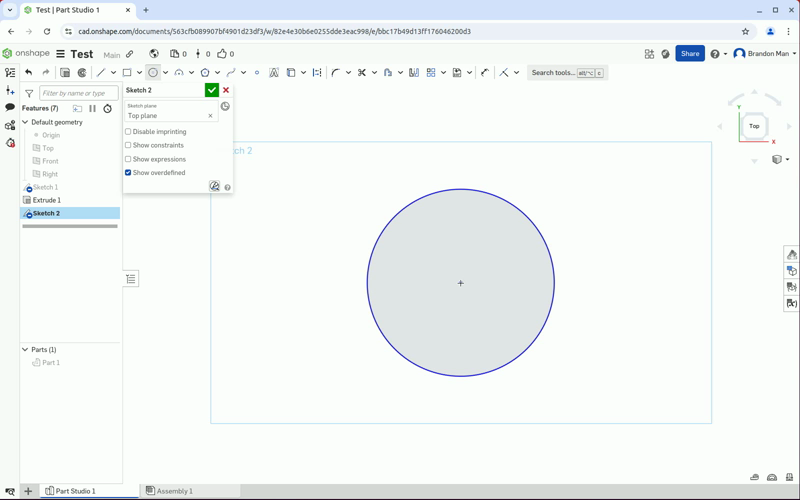
click(460, 282)
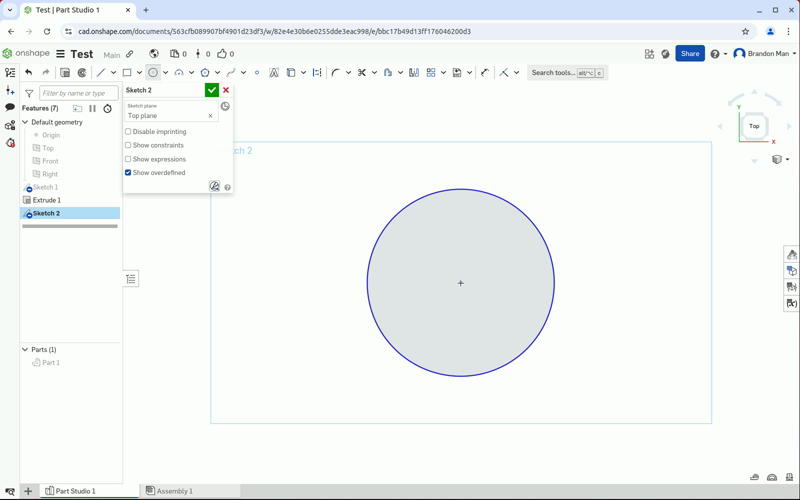
key_up(shift)
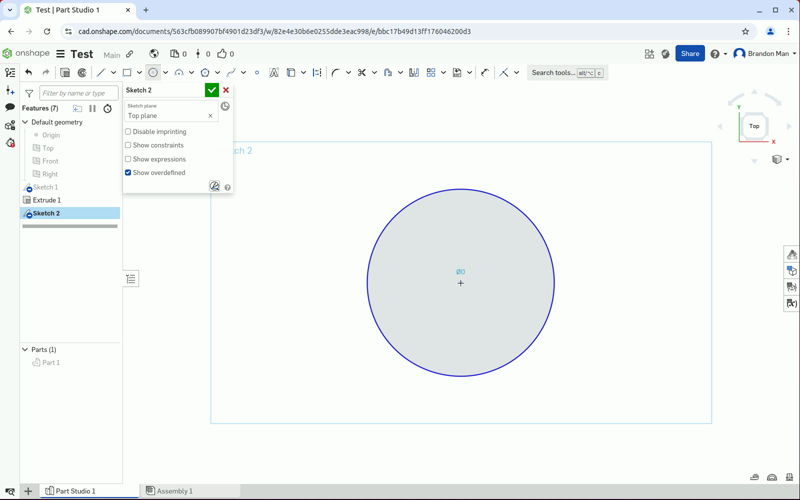
mouse_move(538, 282)
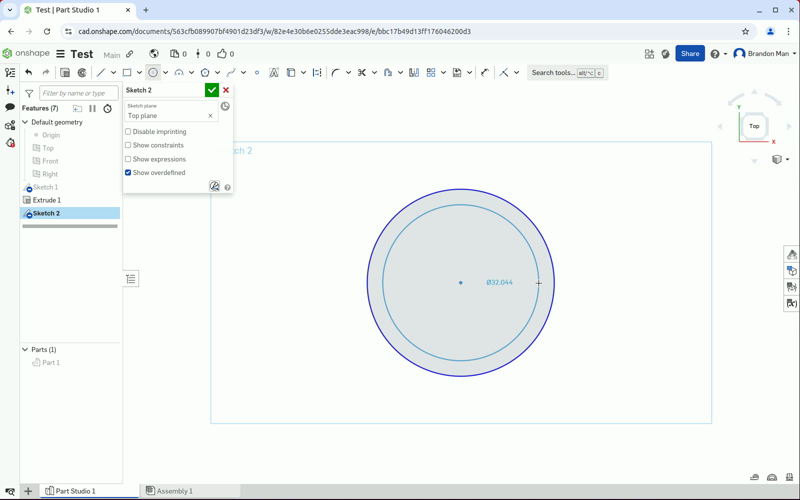
click(538, 282)
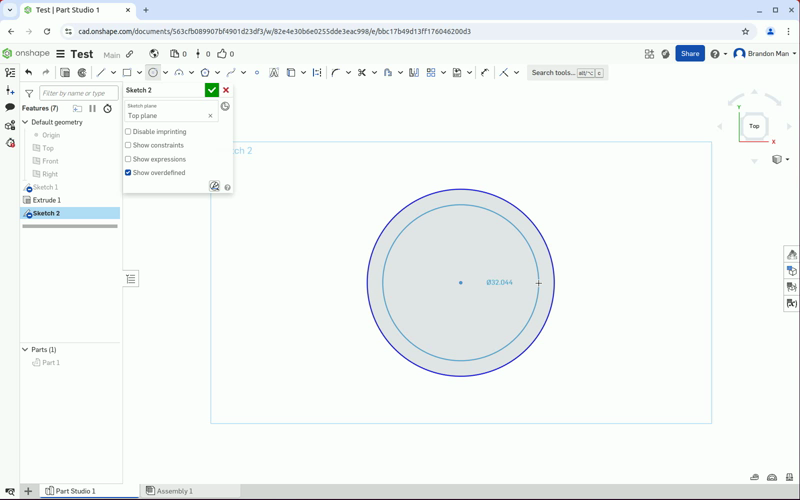
key(esc)
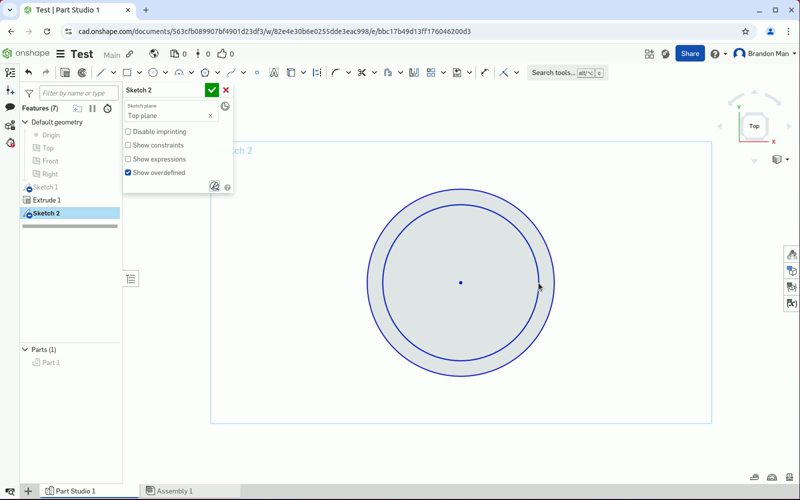
mouse_move(460, 369)
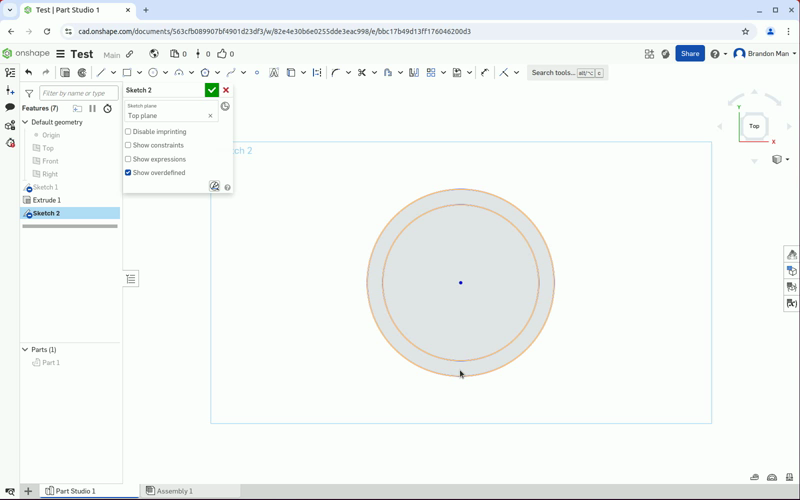
click(460, 369)
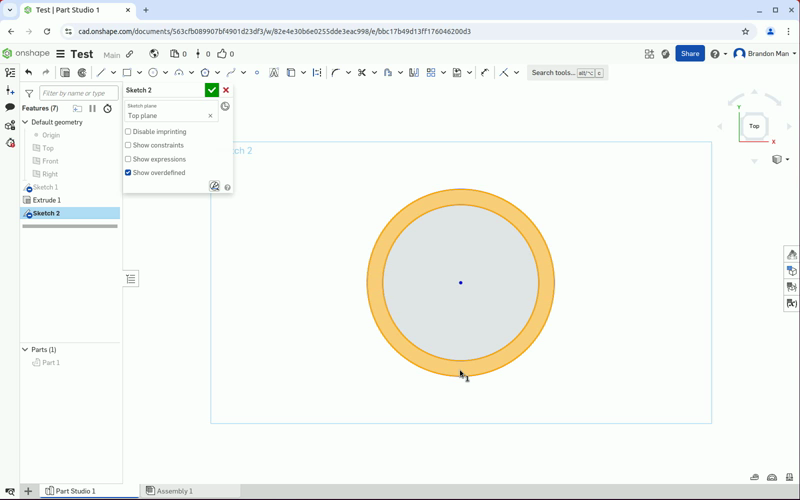
mouse_move(73, 352)
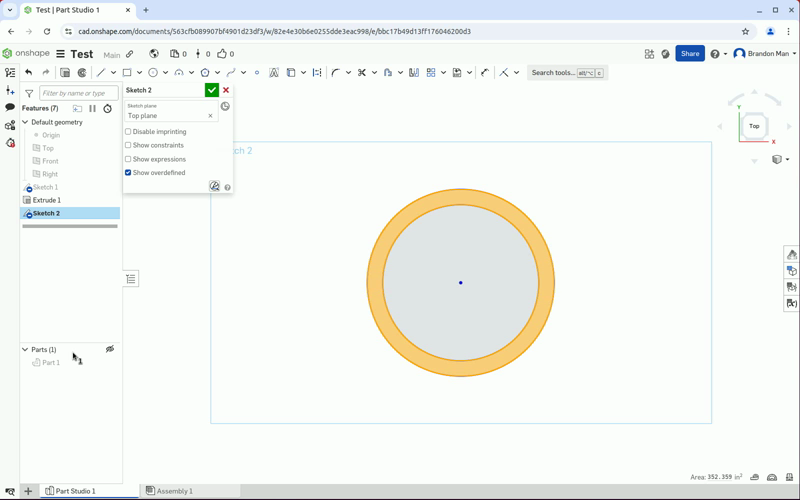
key(shift+y)
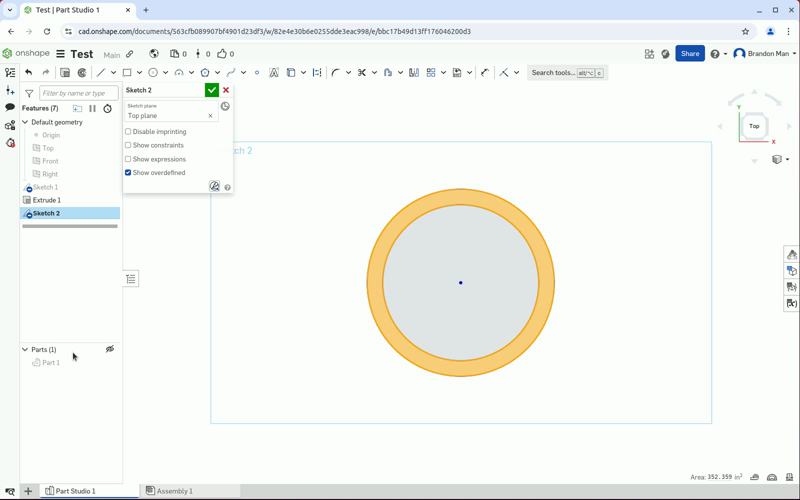
key(shift+e)
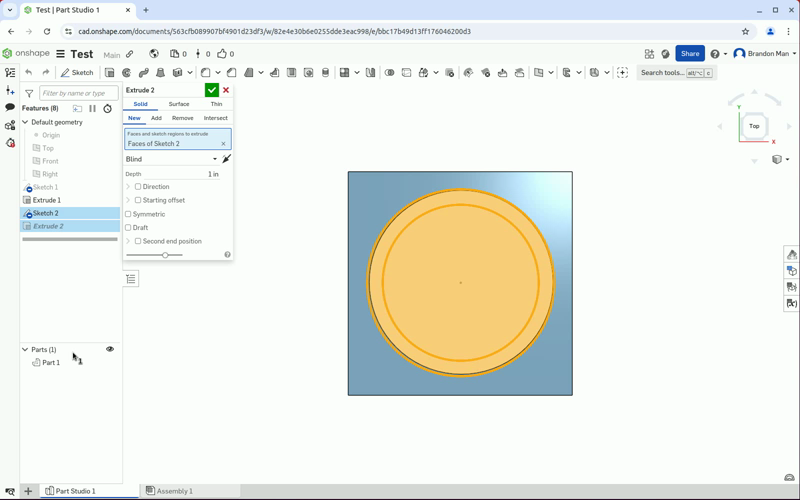
mouse_move(143, 106)
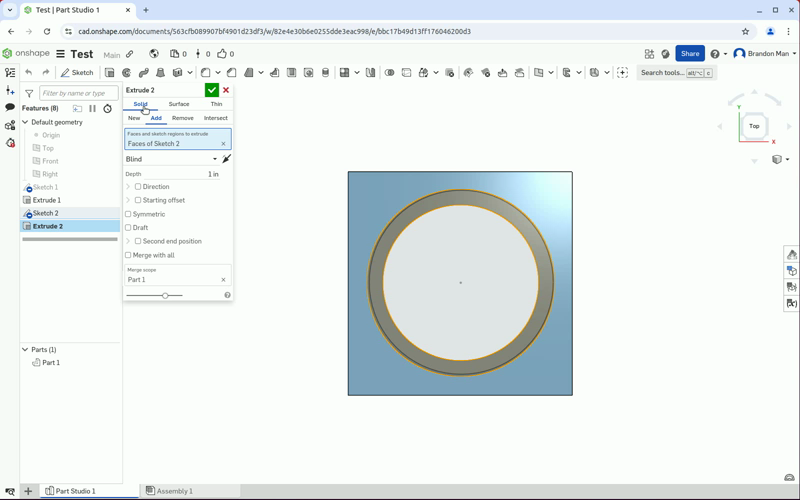
click(143, 106)
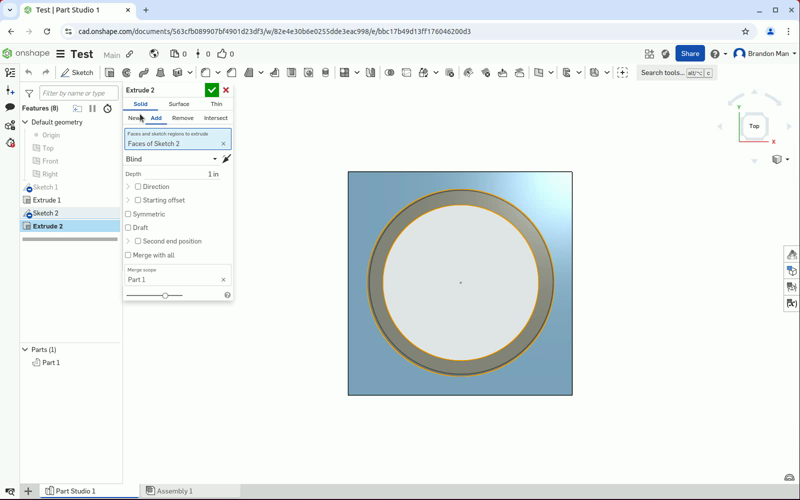
mouse_move(137, 120)
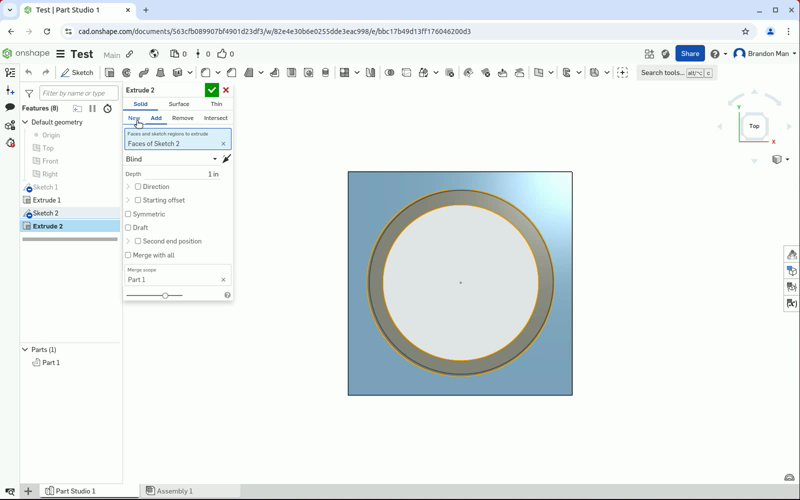
click(137, 120)
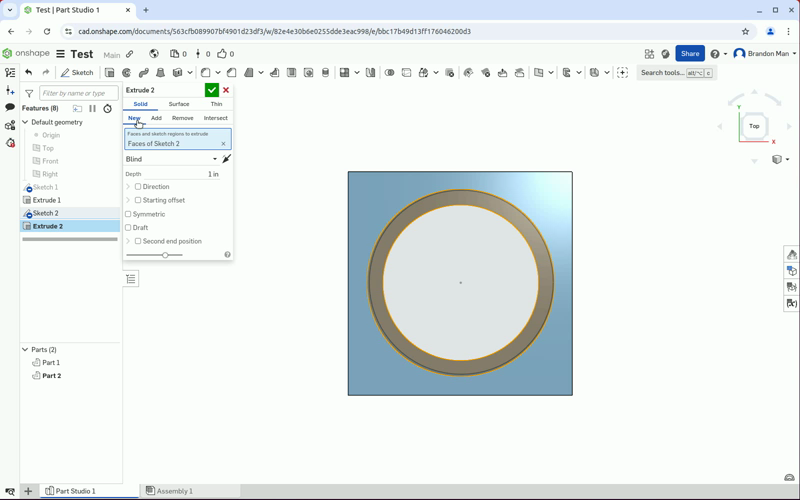
key(tab, 4)
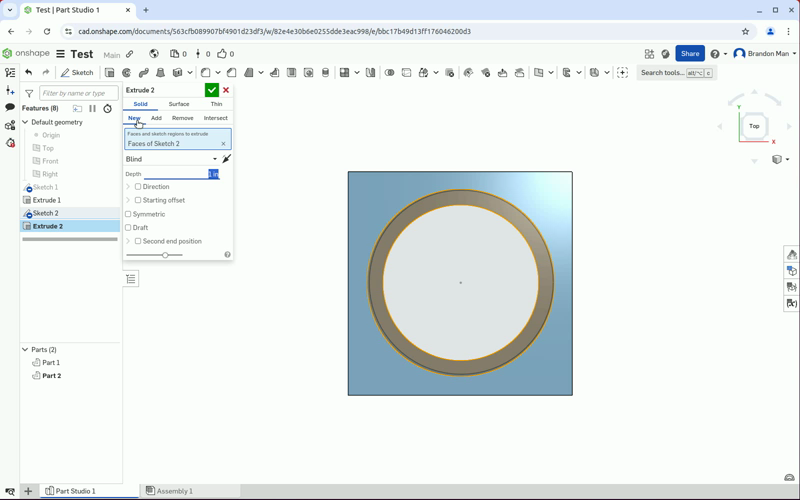
text(1.444)
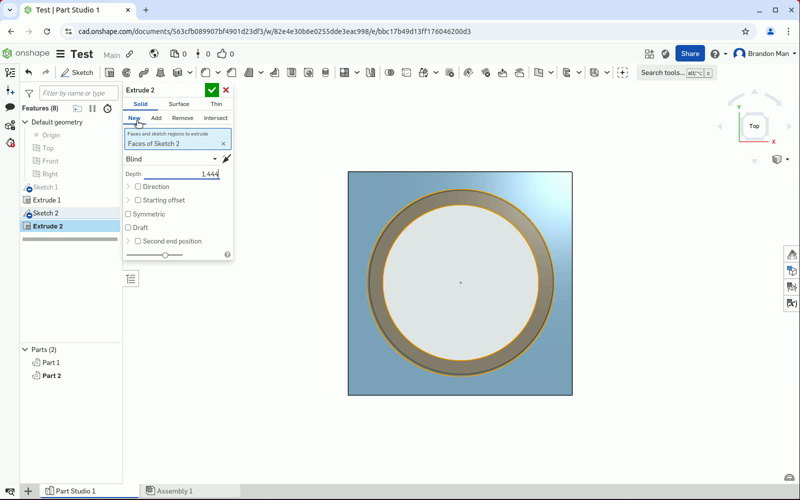
key(enter)
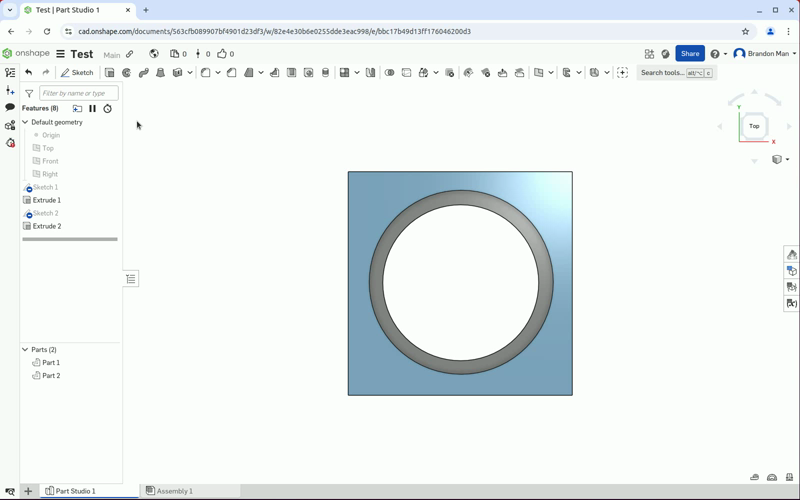
key(shift+h)
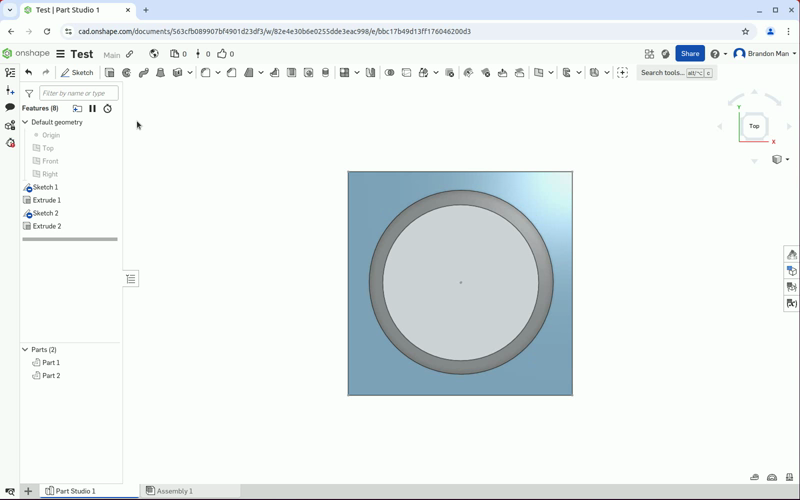
key(shift+h)
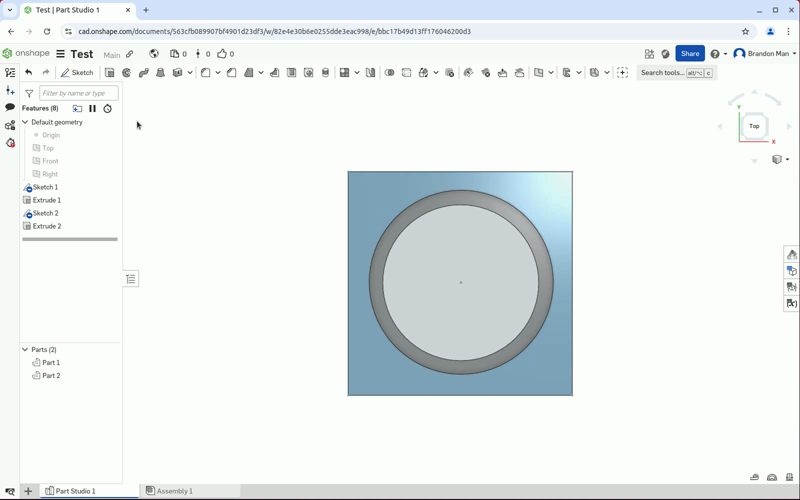
key(shift+7)
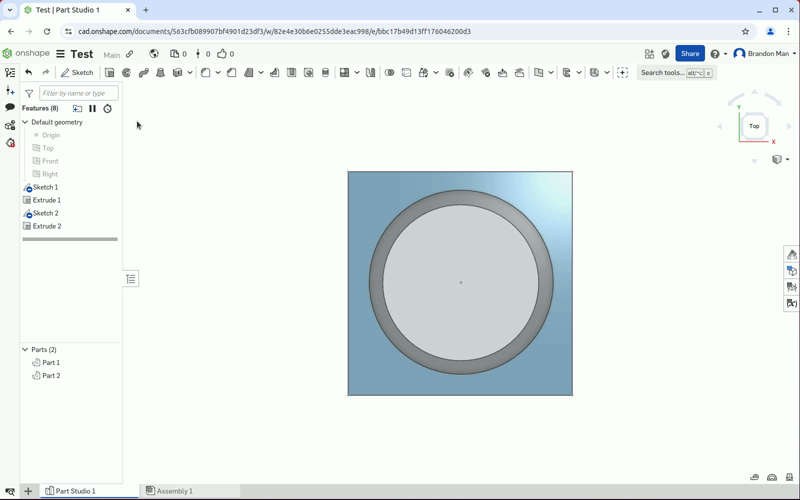
key(up, 3)
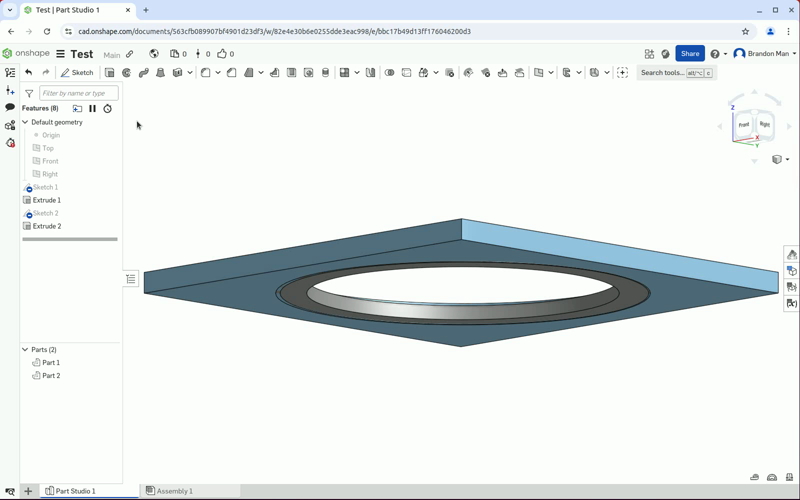
key(left, 3)
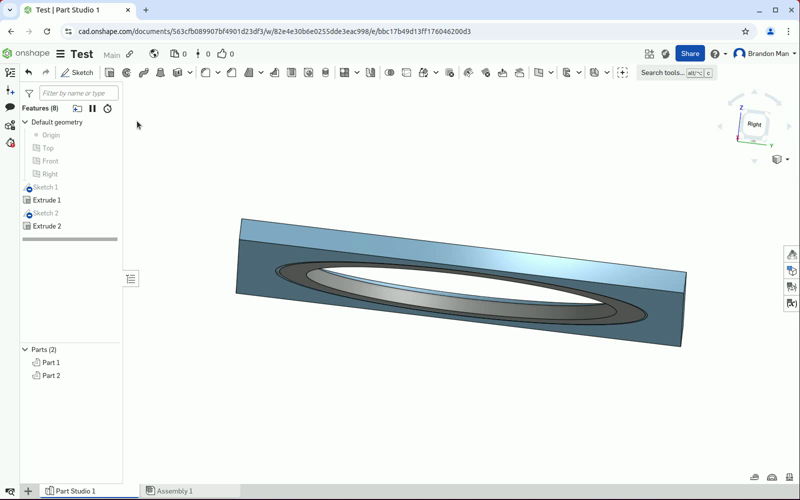
key(right, 3)
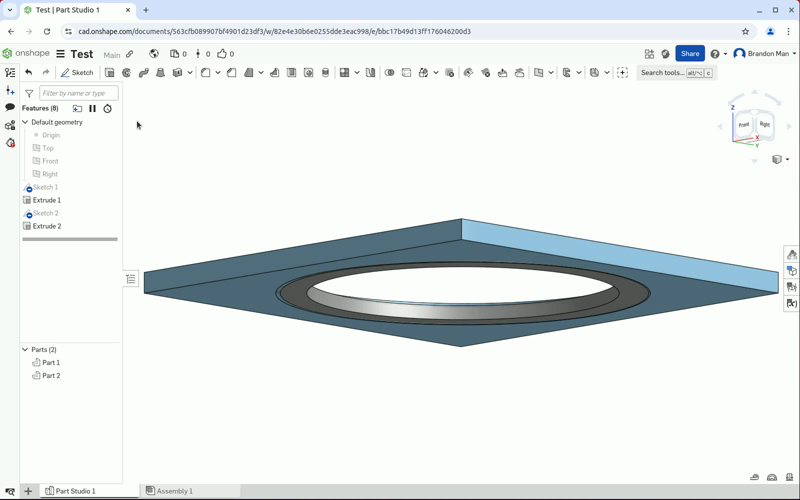
key(down, 3)
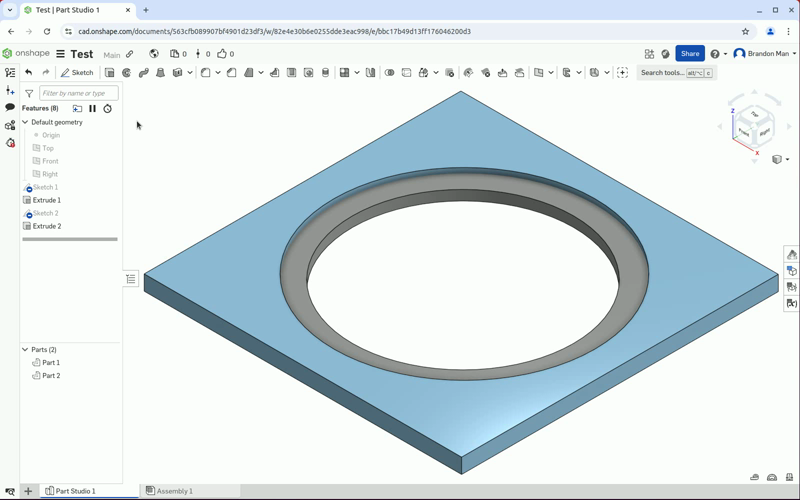
mouse_move(73, 189)
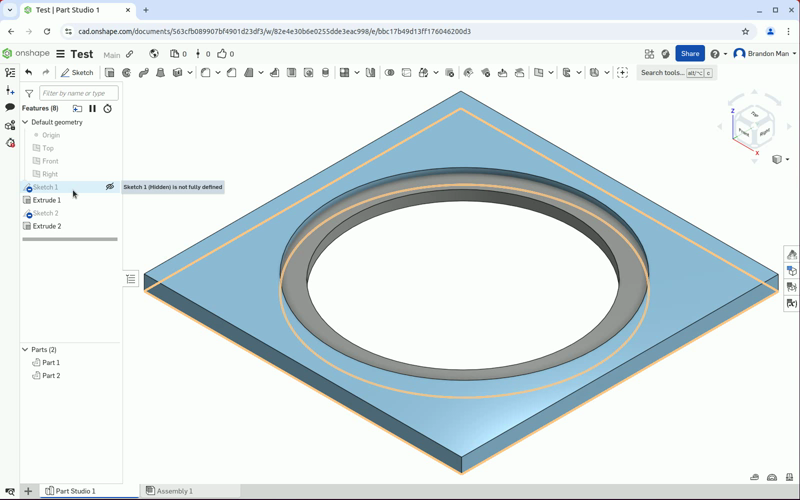
click(73, 189)